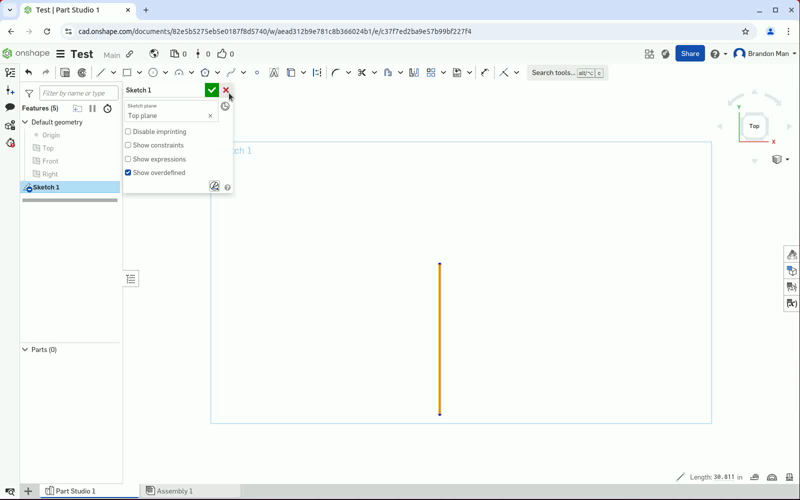
key(shift+h)
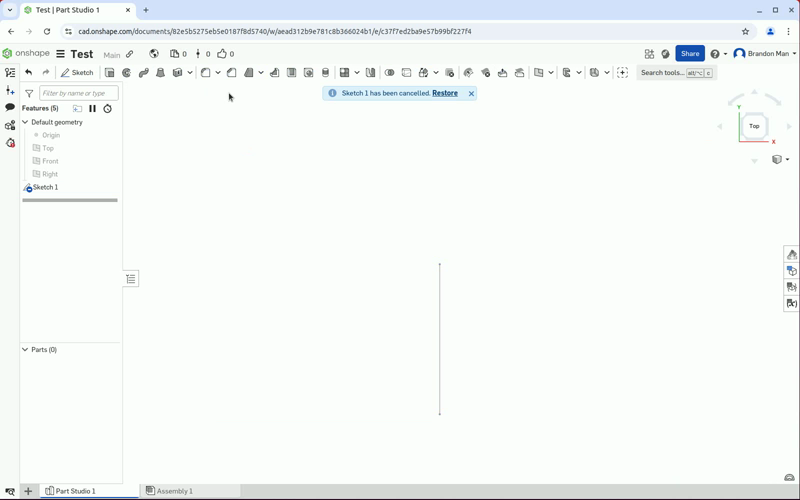
key(shift+s)
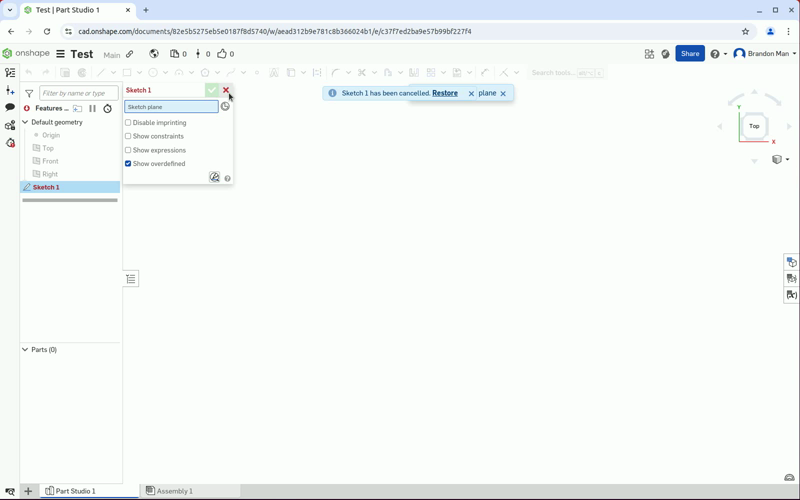
mouse_move(73, 150)
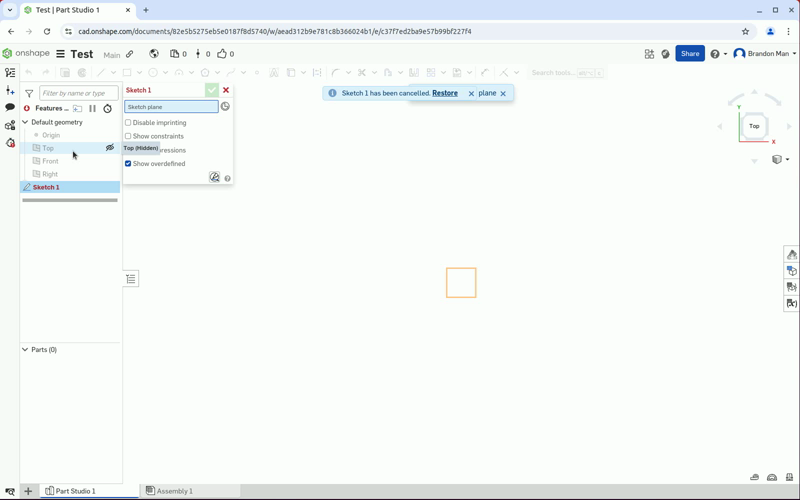
click(73, 150)
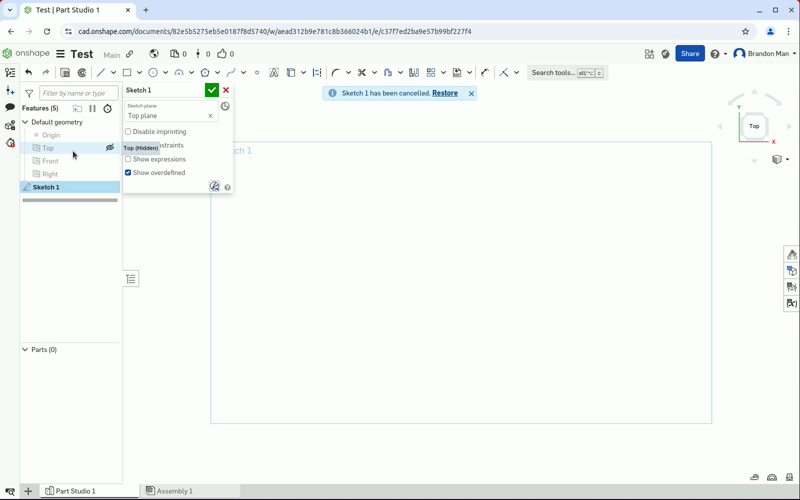
mouse_move(73, 352)
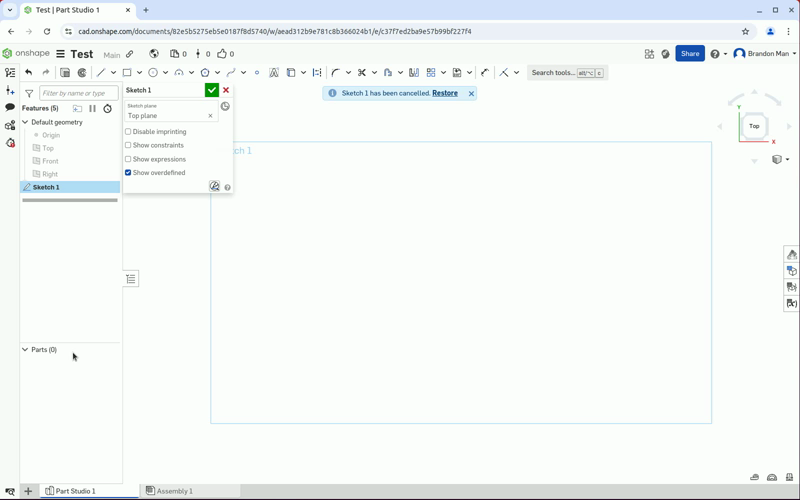
key(y)
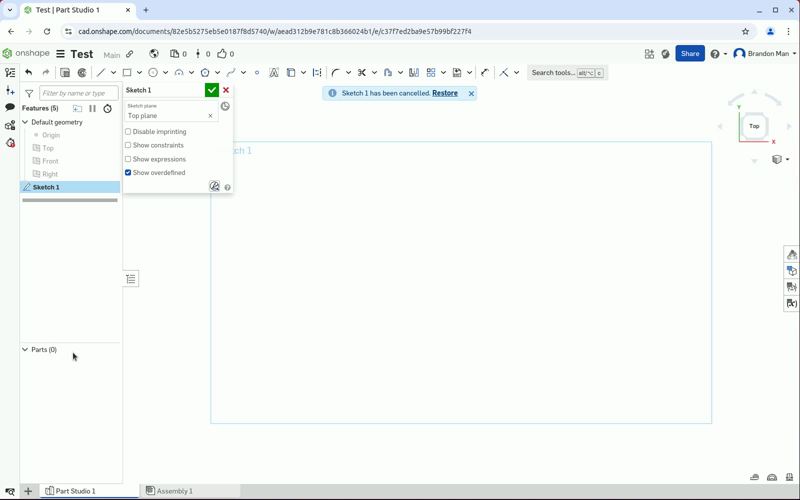
key(c)
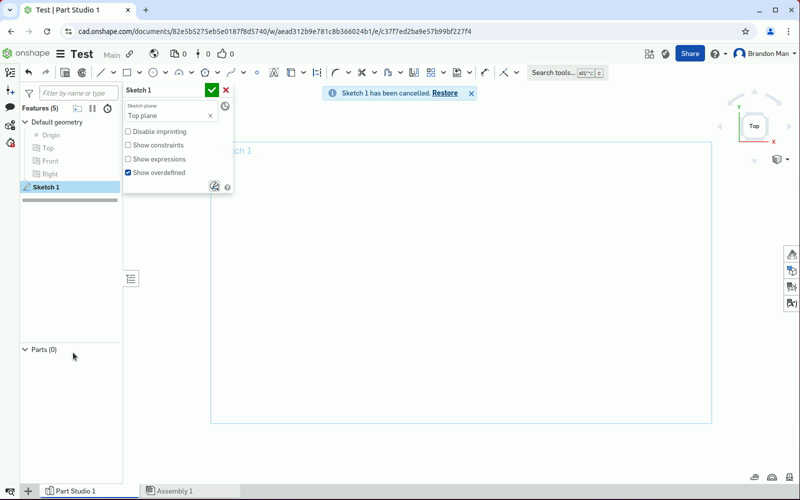
key_down(shift)
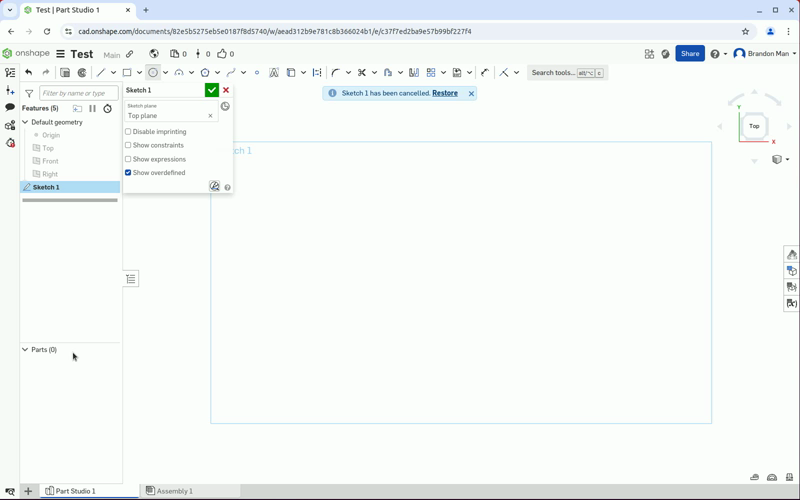
mouse_move(461, 282)
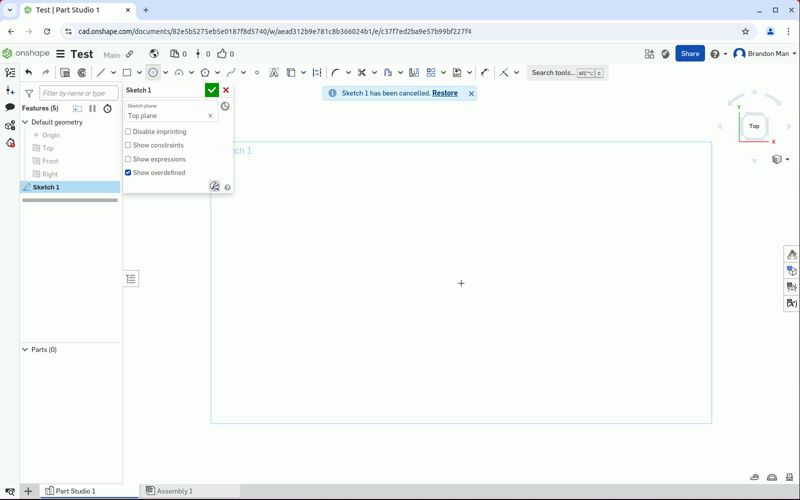
click(461, 282)
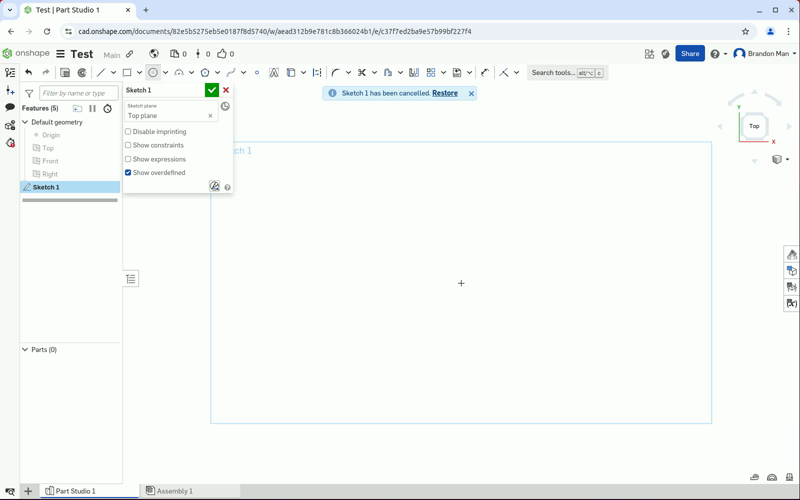
key_up(shift)
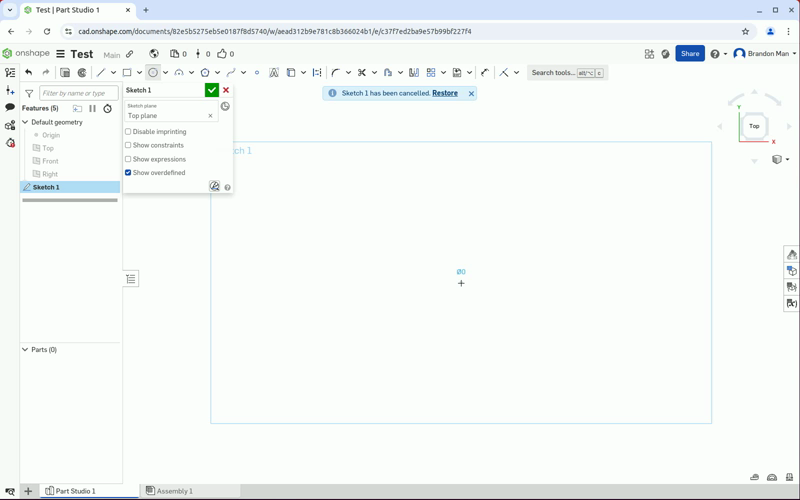
mouse_move(471, 282)
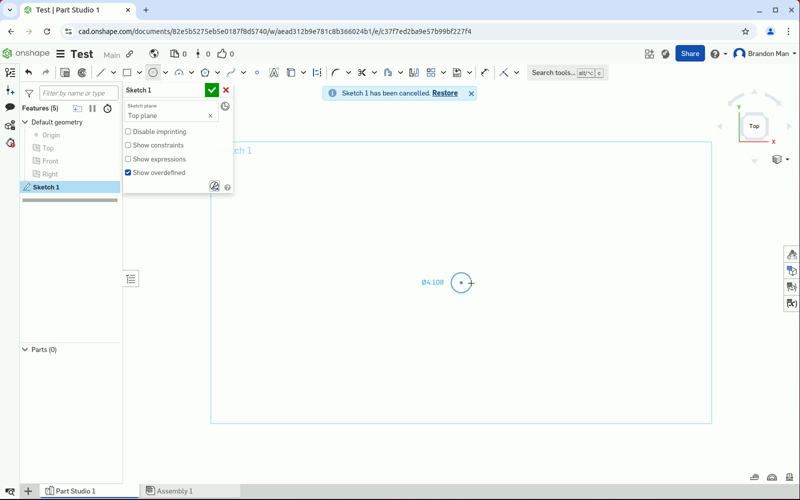
click(471, 282)
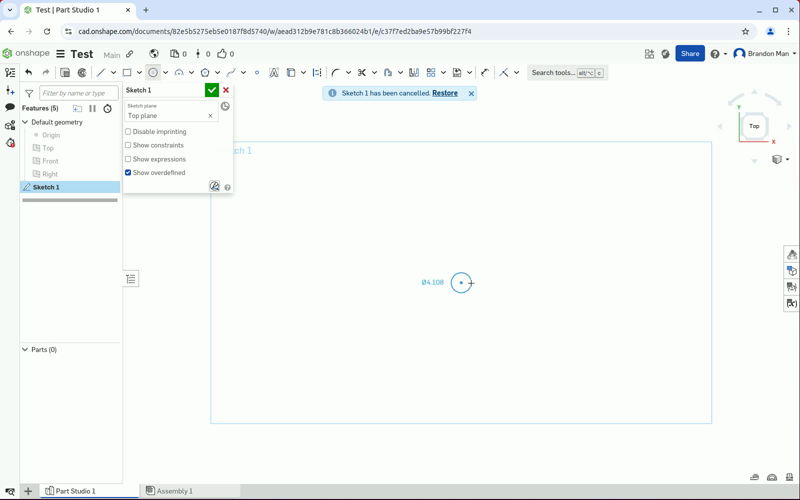
key(esc)
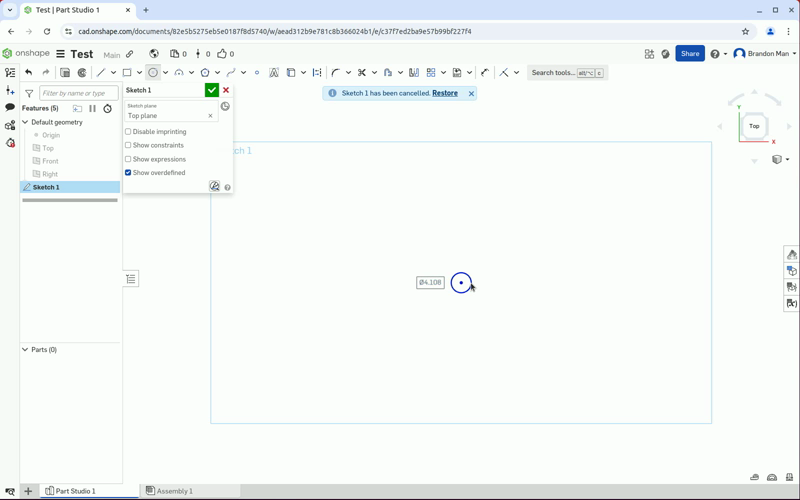
mouse_move(470, 282)
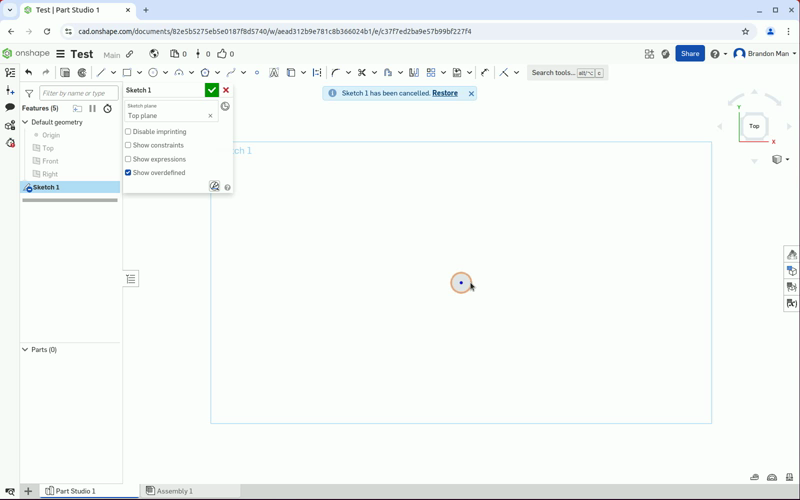
scroll(6)
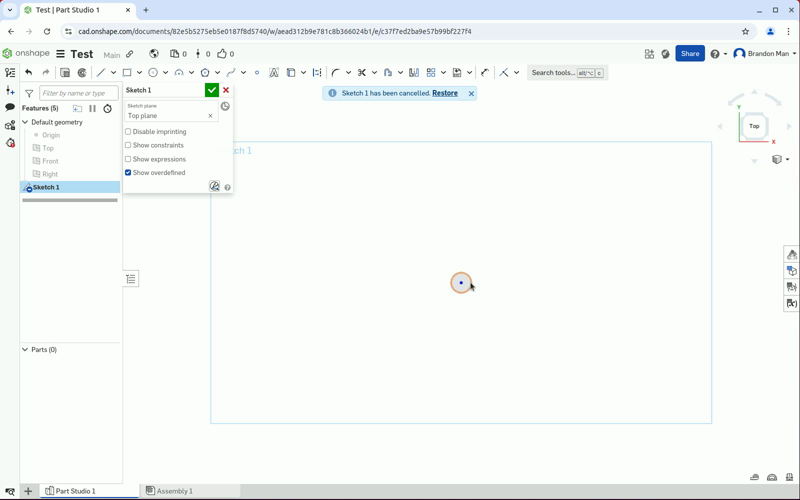
scroll(6)
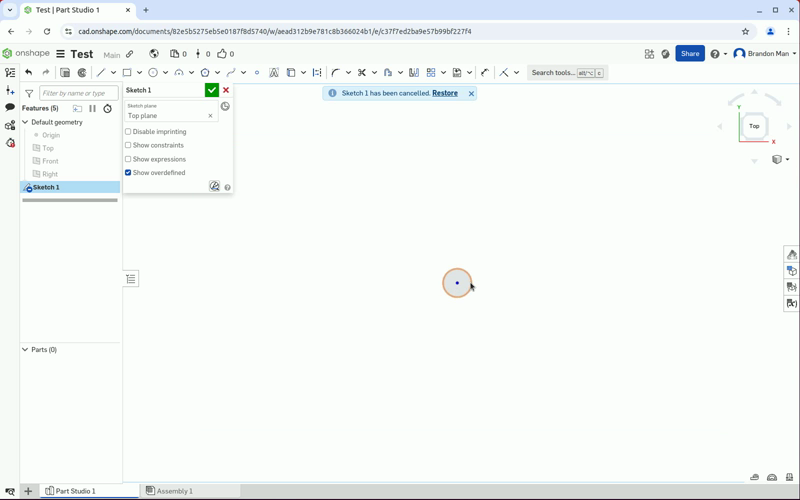
scroll(6)
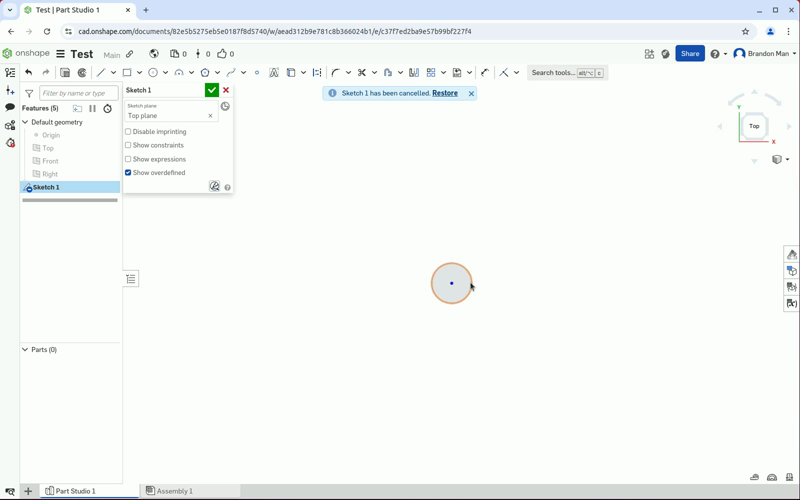
scroll(6)
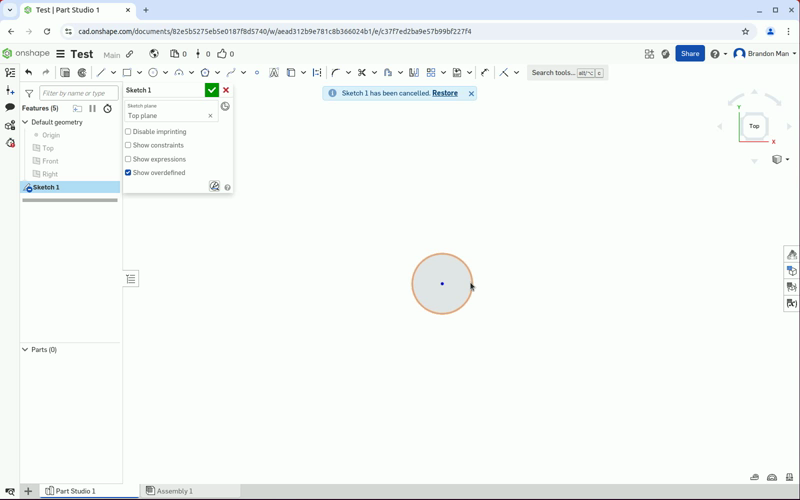
scroll(6)
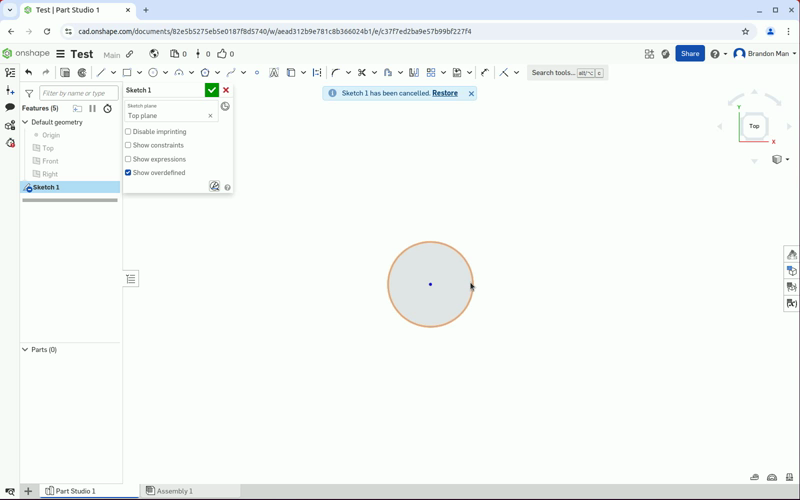
scroll(6)
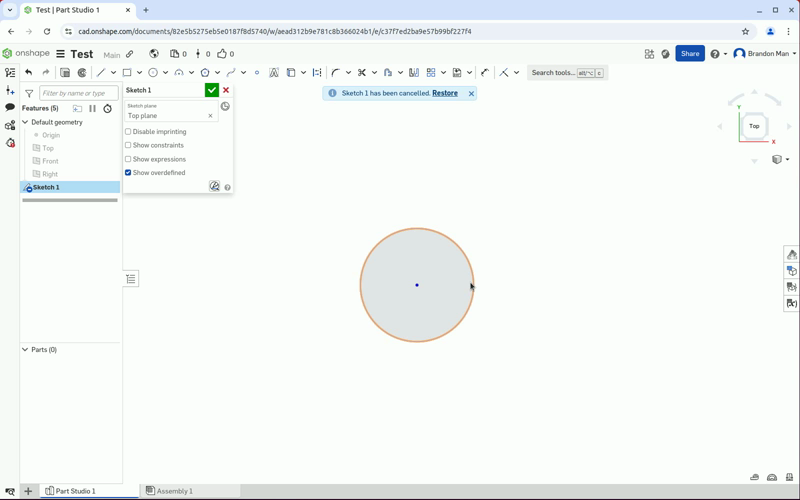
scroll(6)
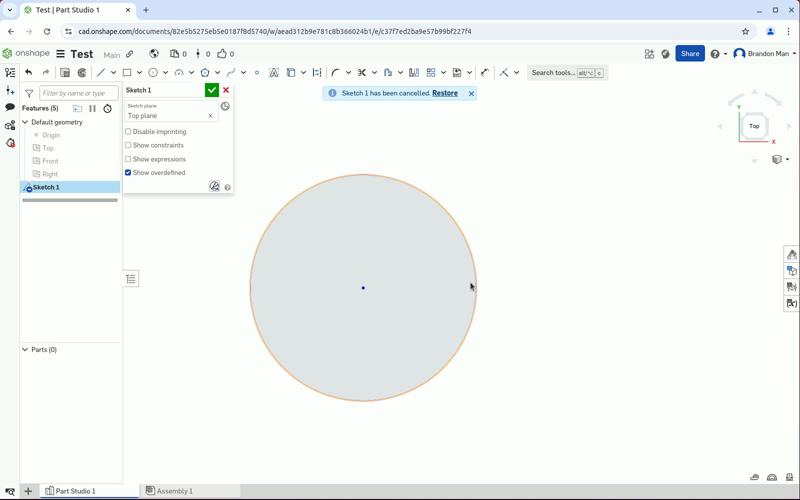
click(470, 282)
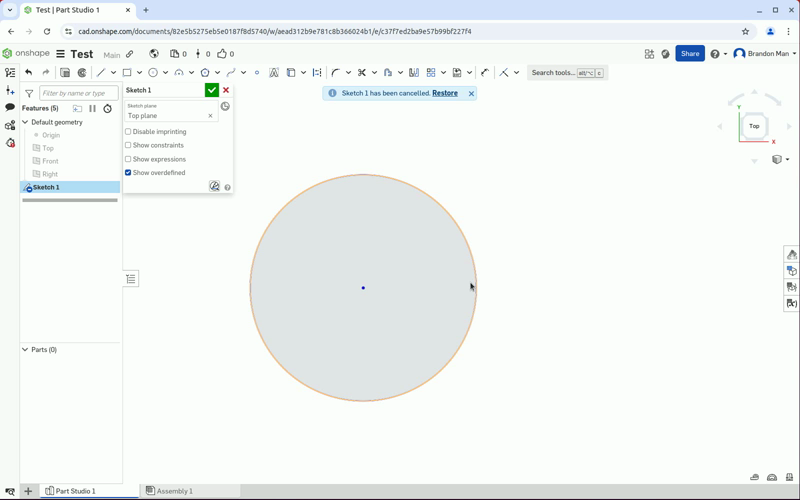
scroll(-6)
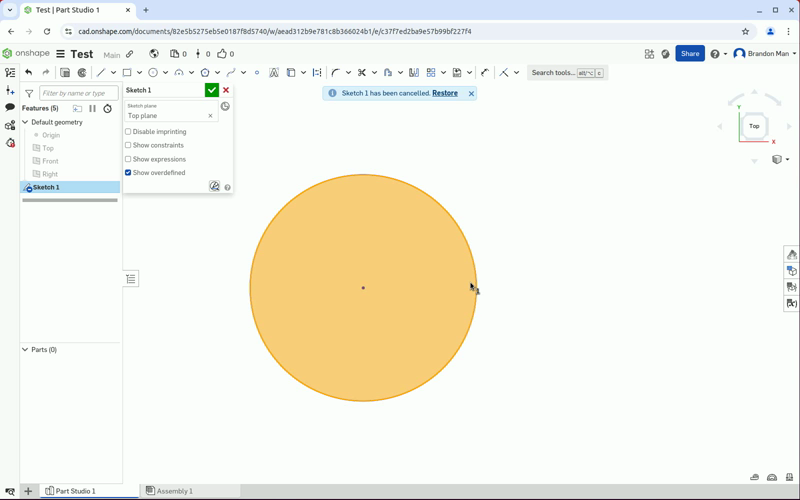
scroll(-6)
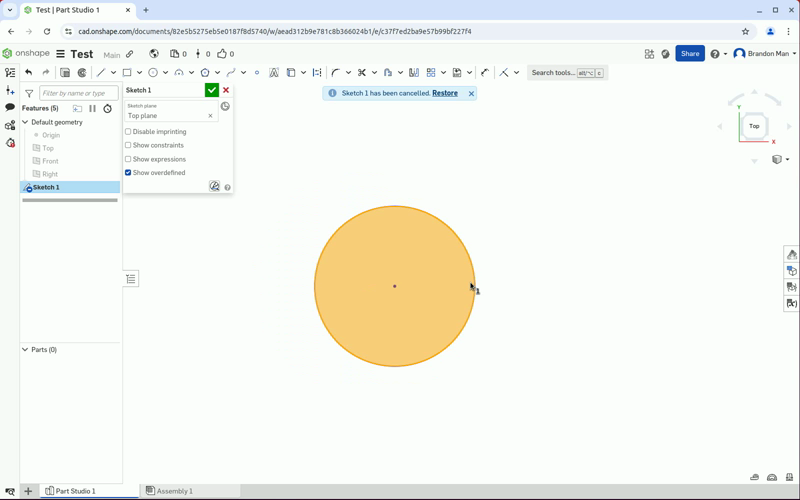
scroll(-6)
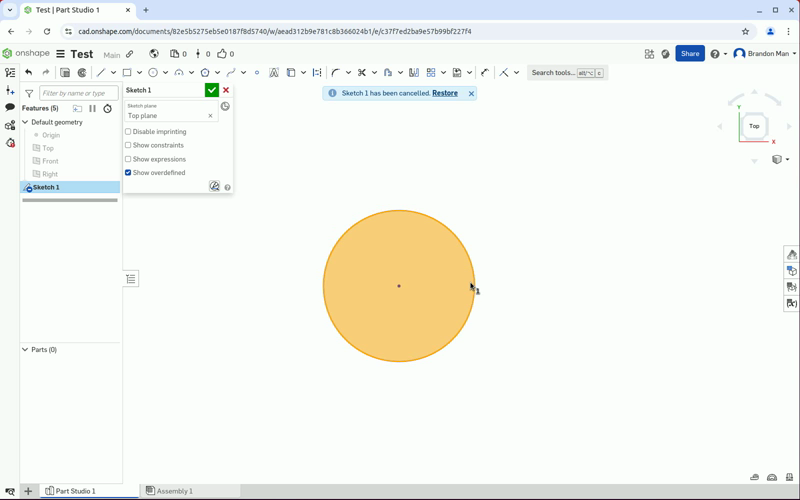
scroll(-6)
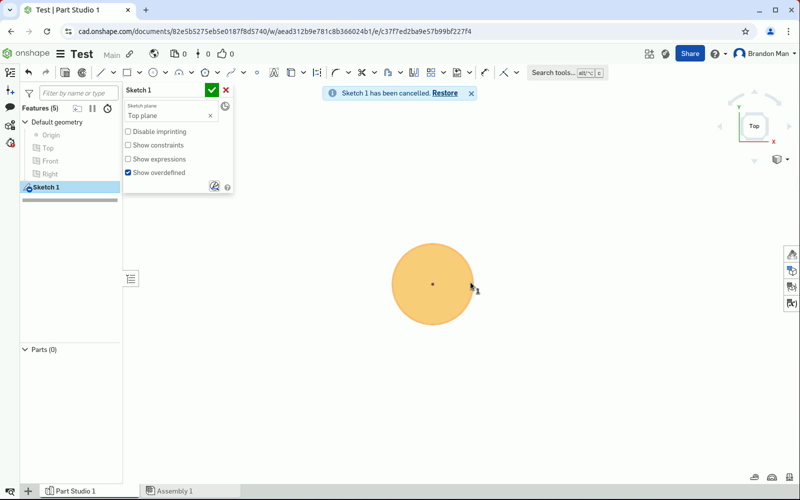
scroll(-6)
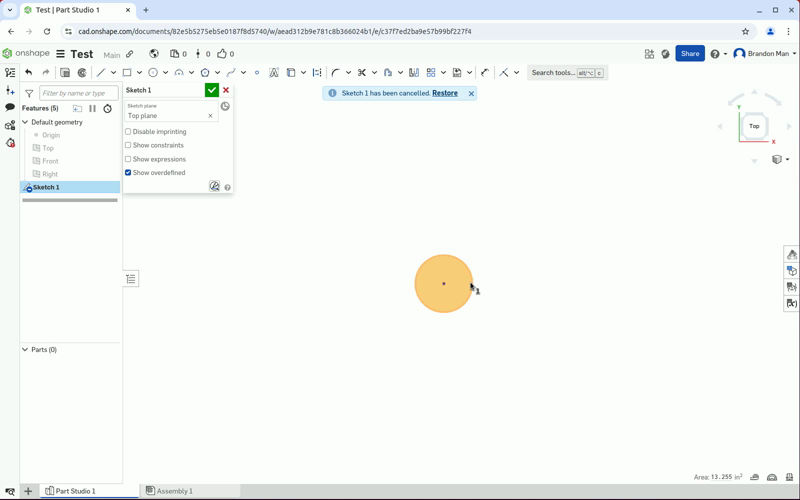
scroll(-6)
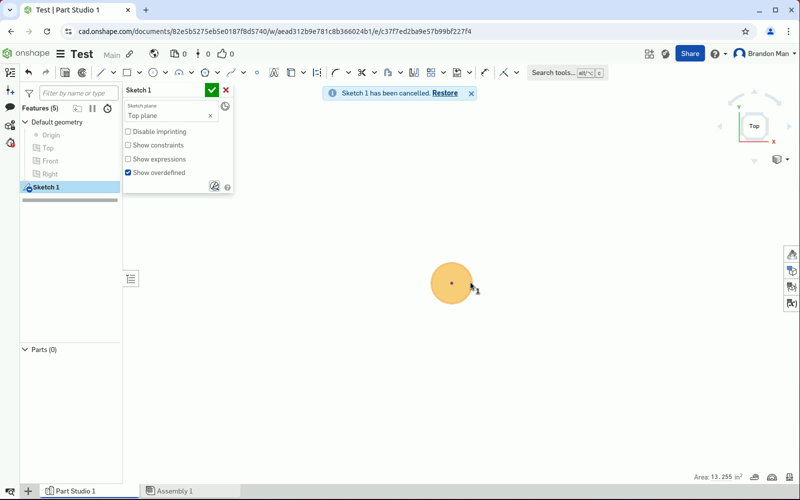
scroll(-6)
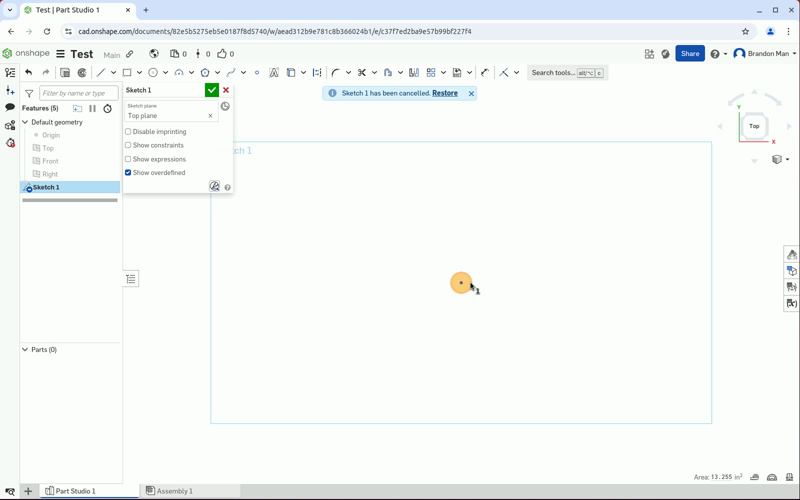
mouse_move(73, 352)
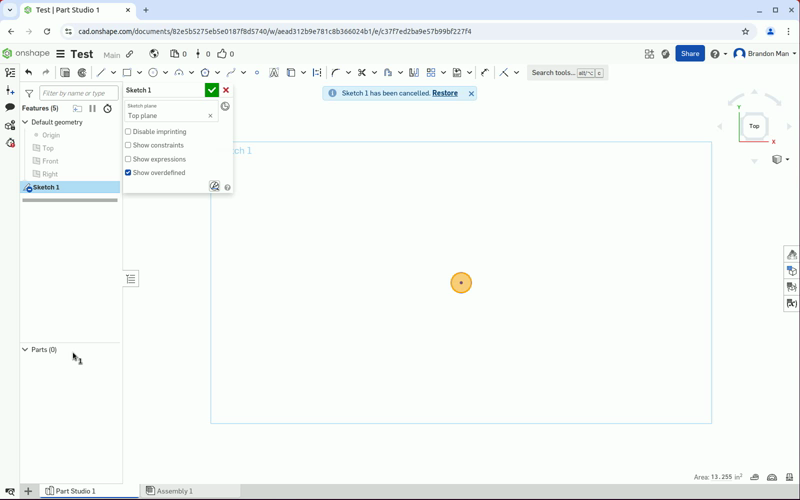
key(shift+y)
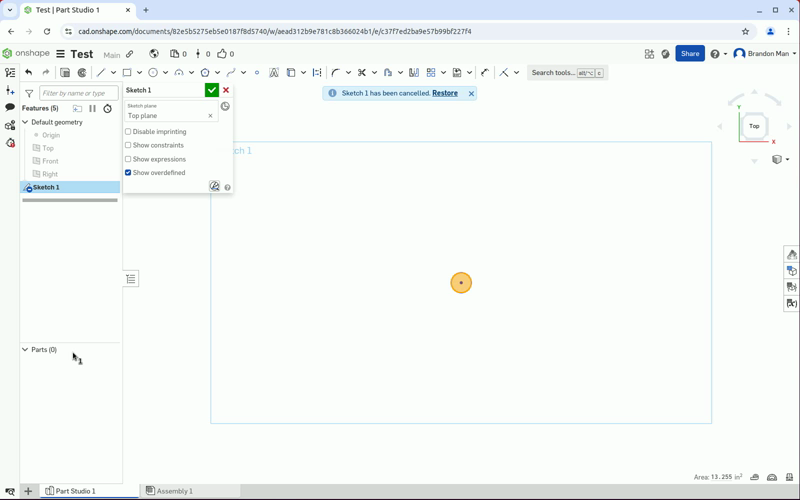
key(shift+e)
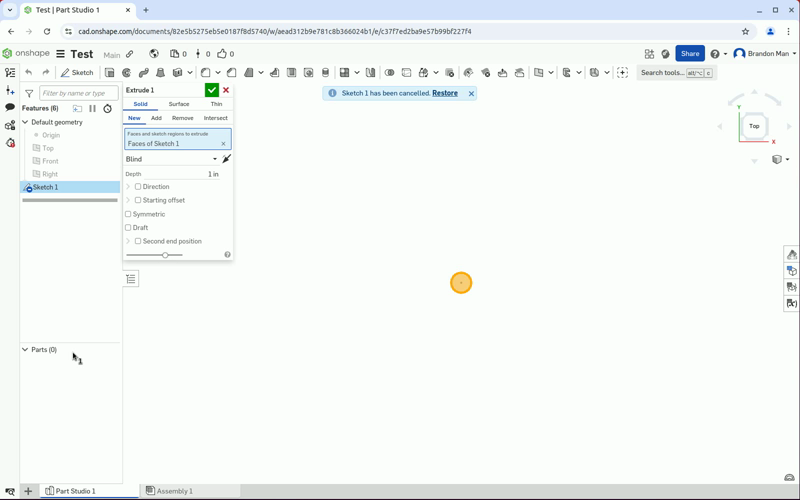
mouse_move(143, 106)
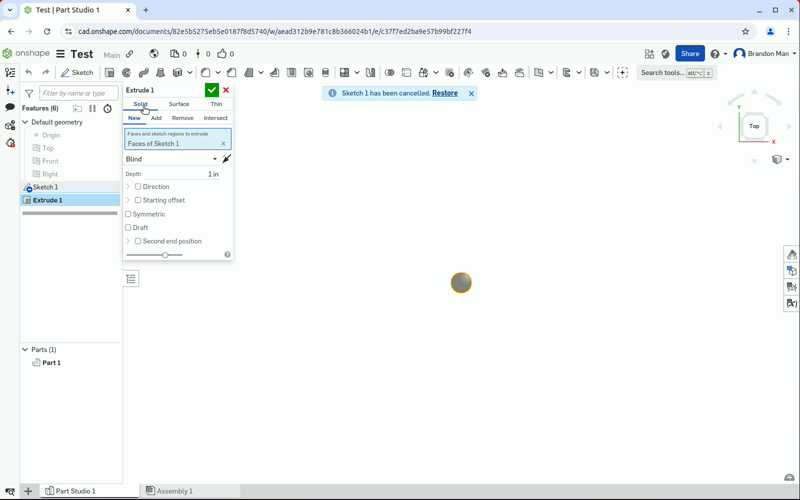
click(143, 106)
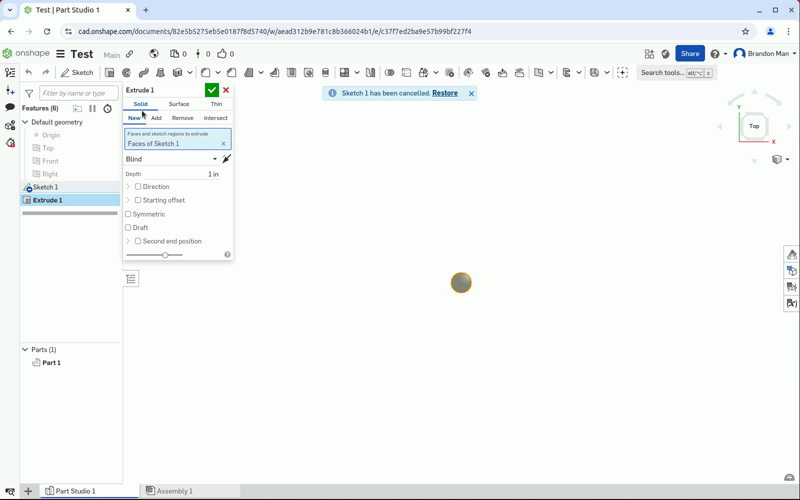
mouse_move(137, 120)
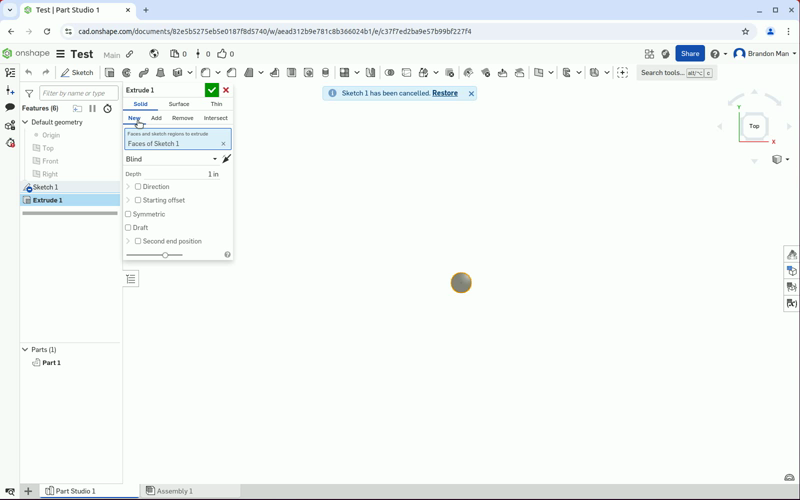
click(137, 120)
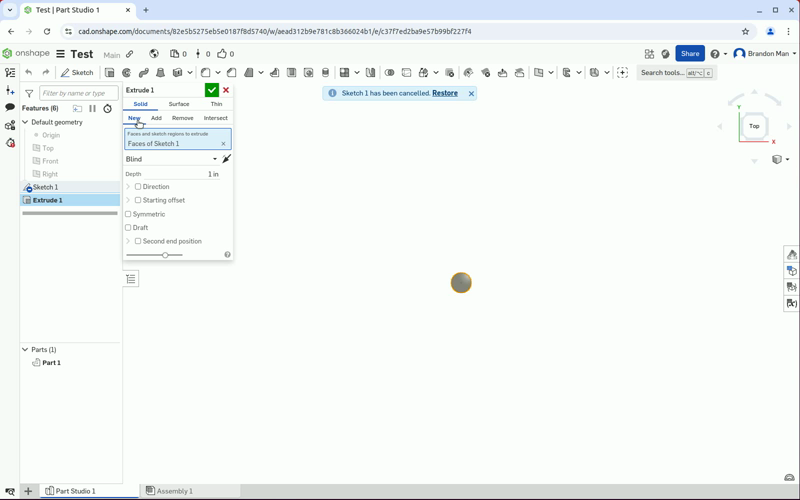
key(tab, 4)
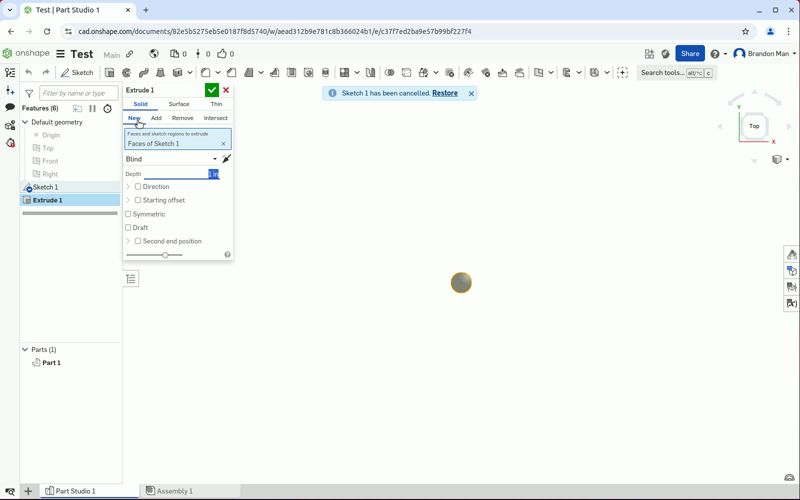
text(23.108)
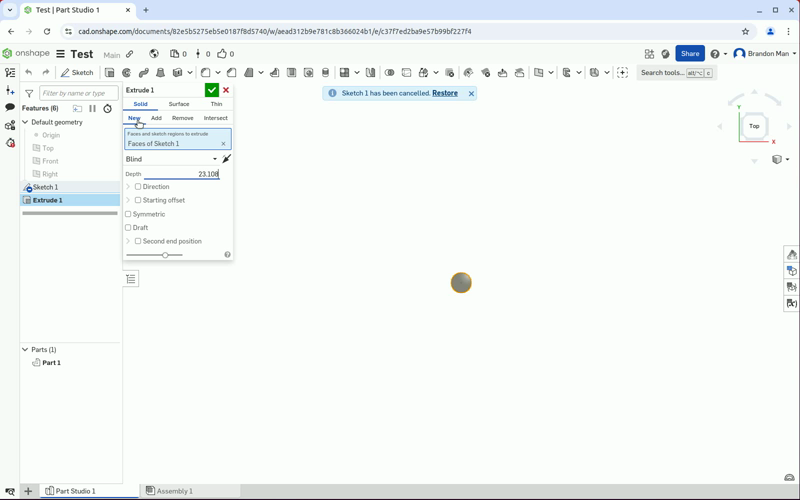
key(enter)
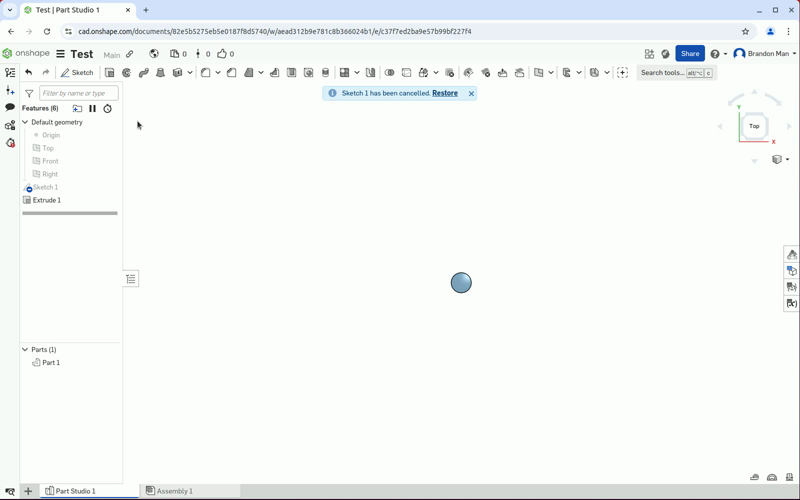
key(shift+h)
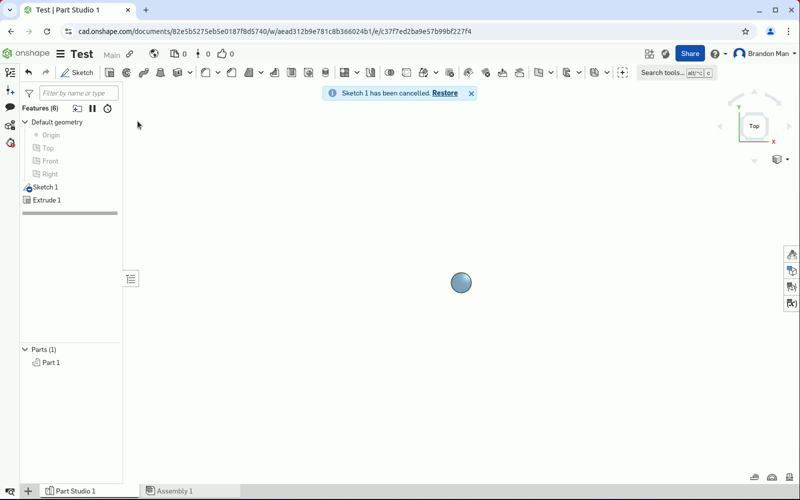
key(shift+h)
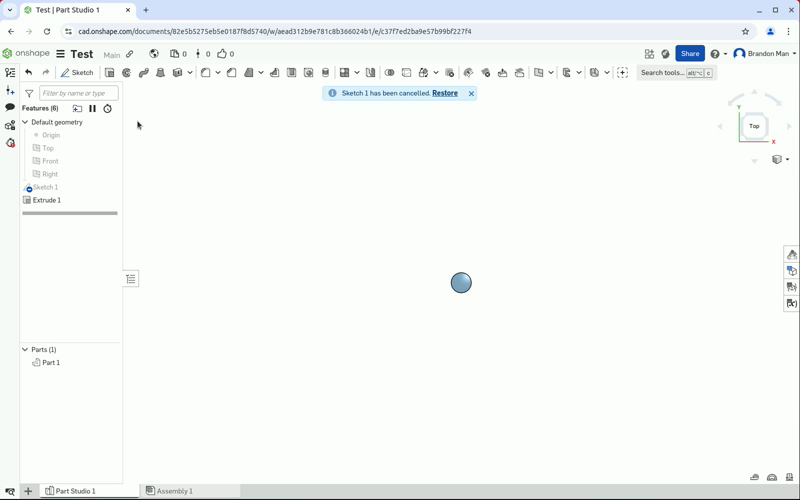
mouse_move(73, 189)
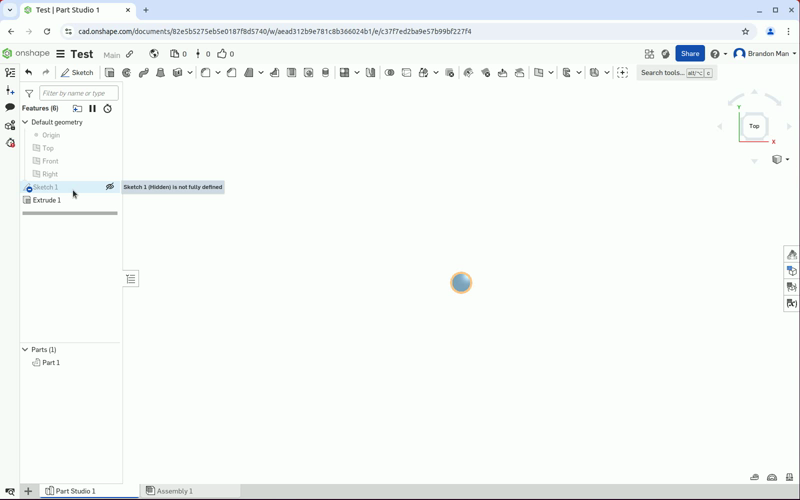
click(73, 189)
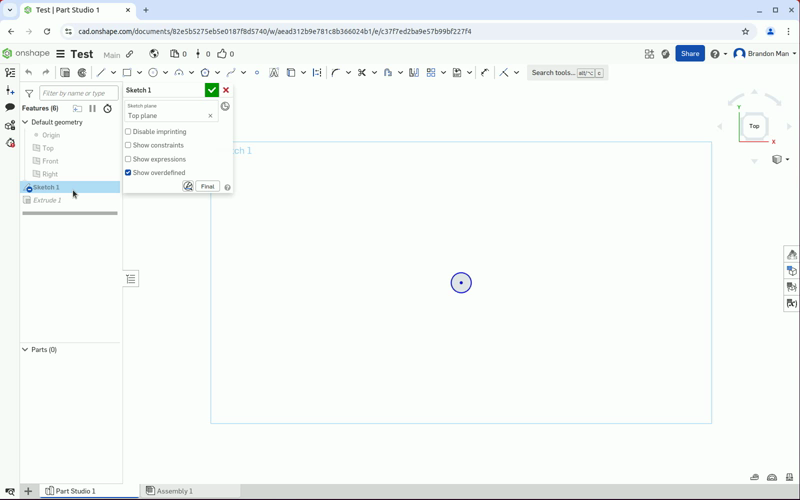
mouse_move(229, 92)
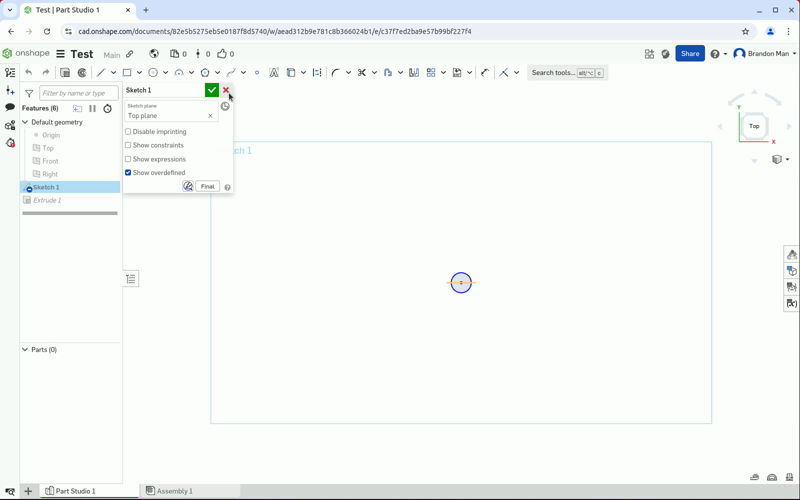
click(229, 92)
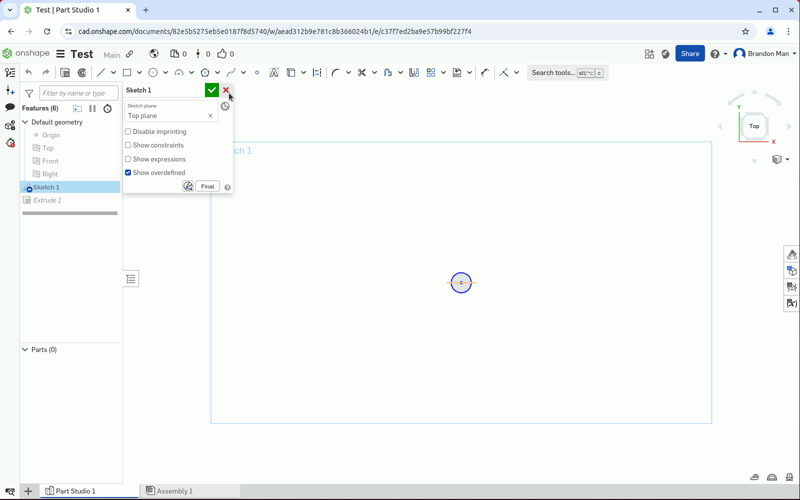
key(shift+s)
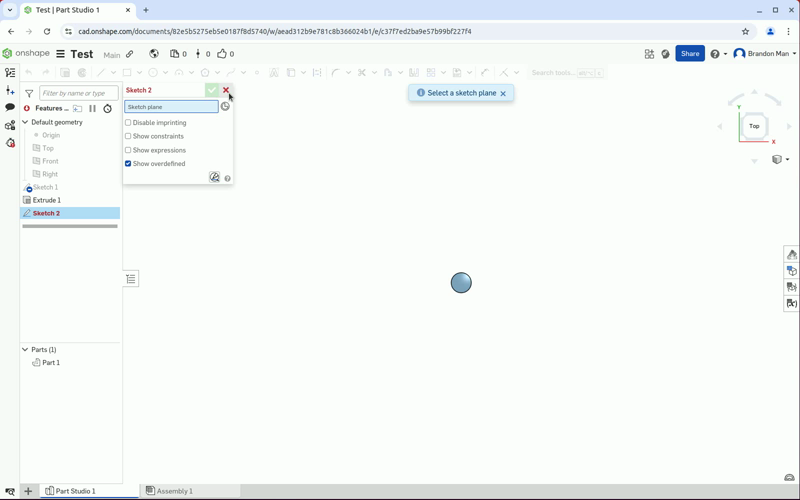
mouse_move(73, 150)
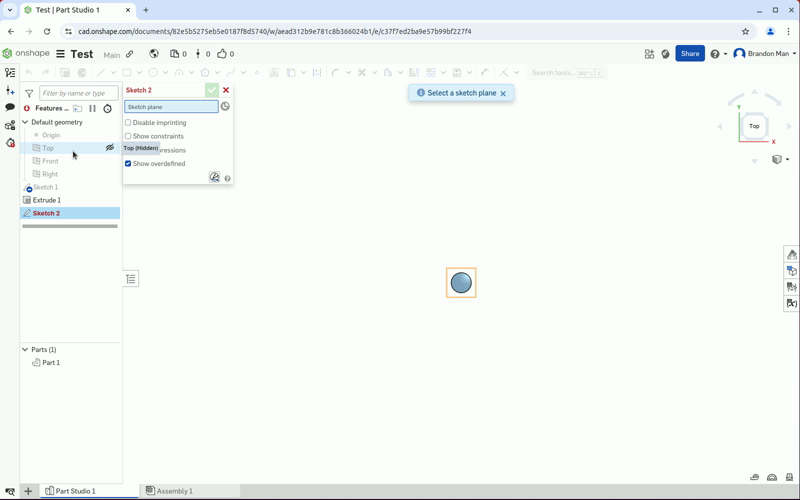
click(73, 150)
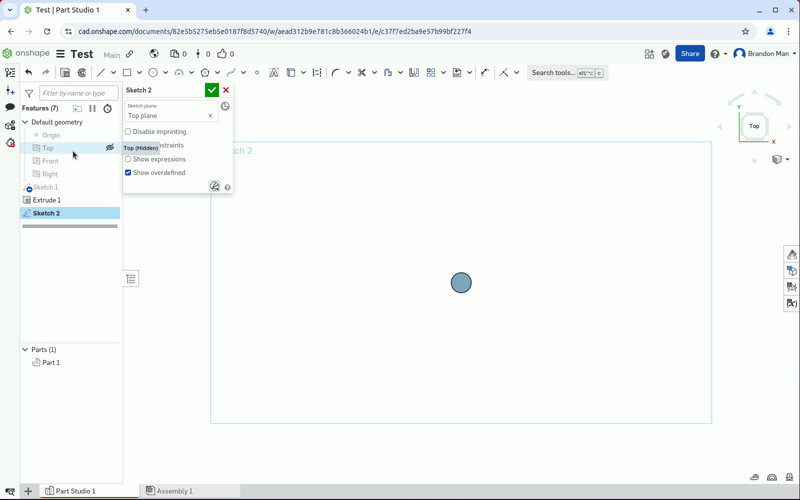
mouse_move(73, 352)
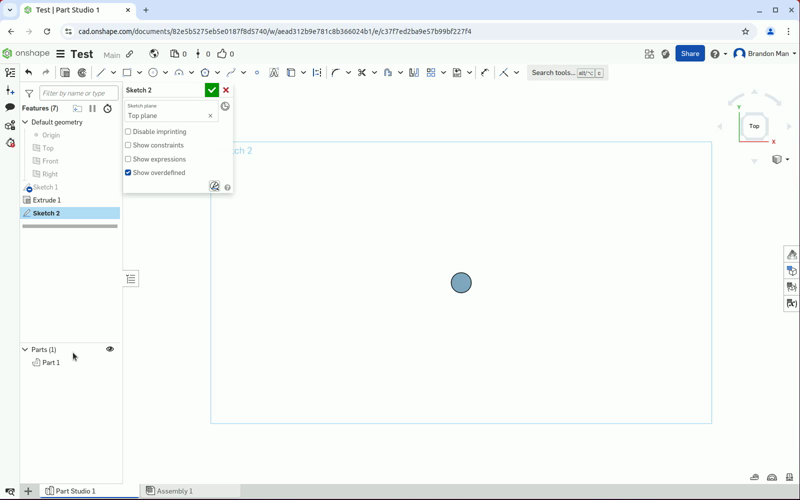
key(y)
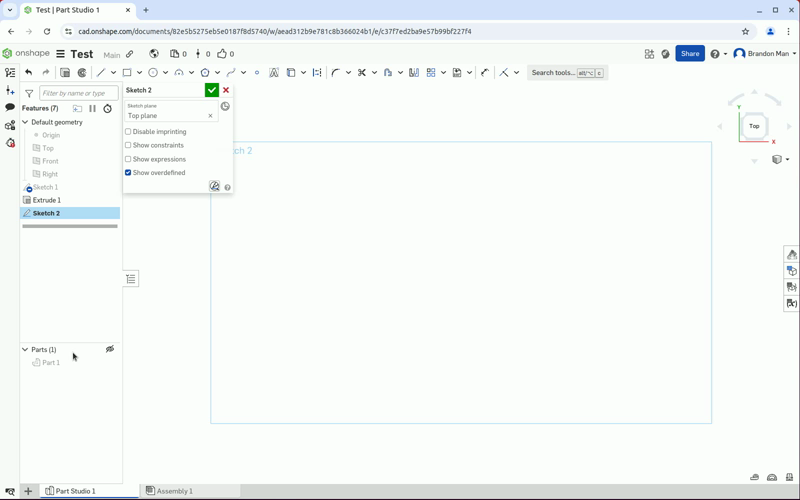
key(c)
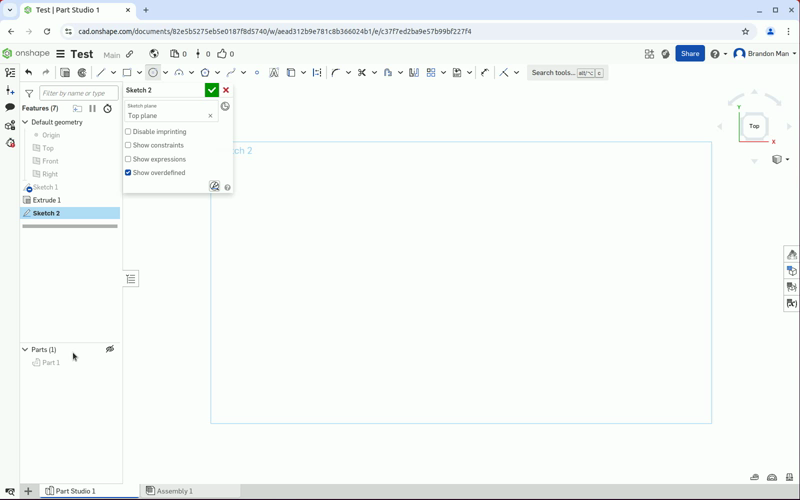
key_down(shift)
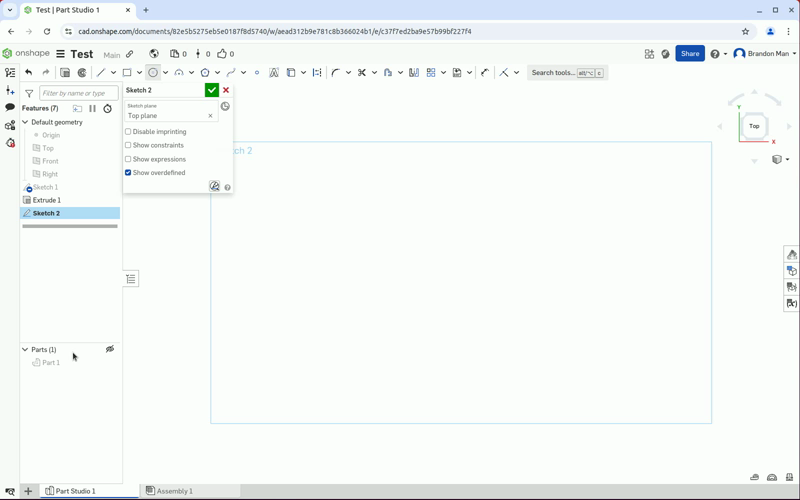
mouse_move(461, 282)
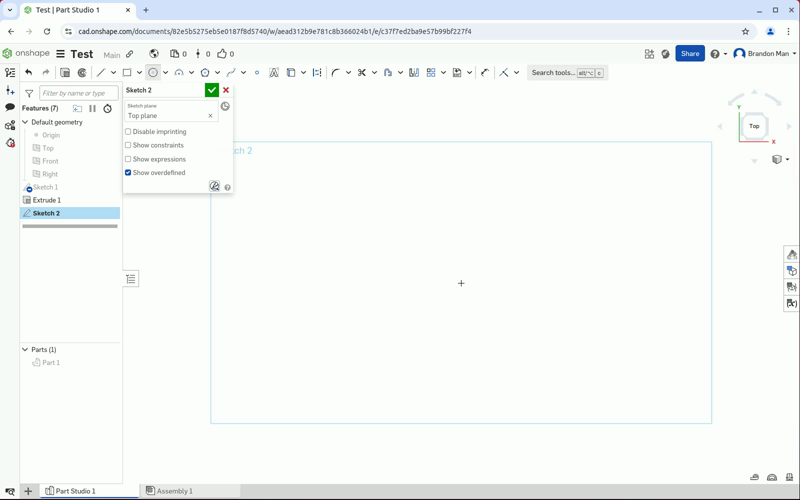
click(461, 282)
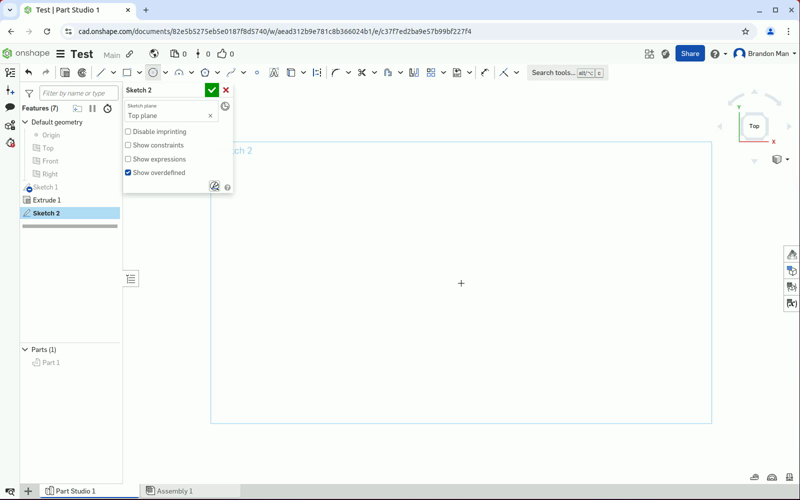
key_up(shift)
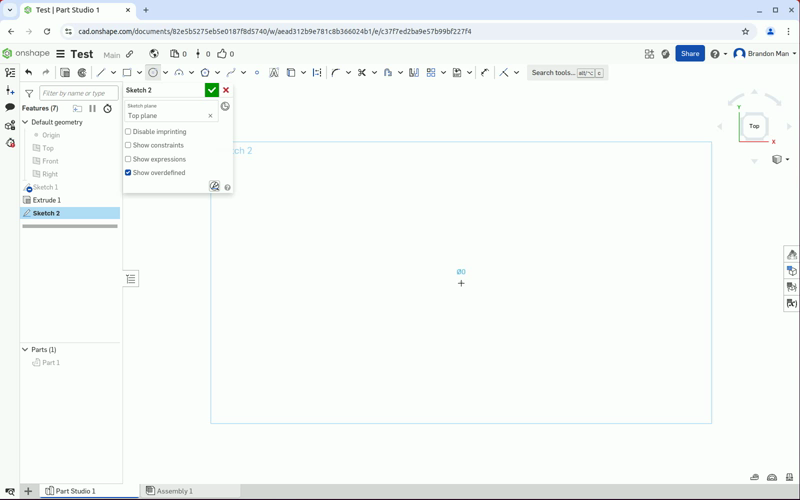
mouse_move(478, 282)
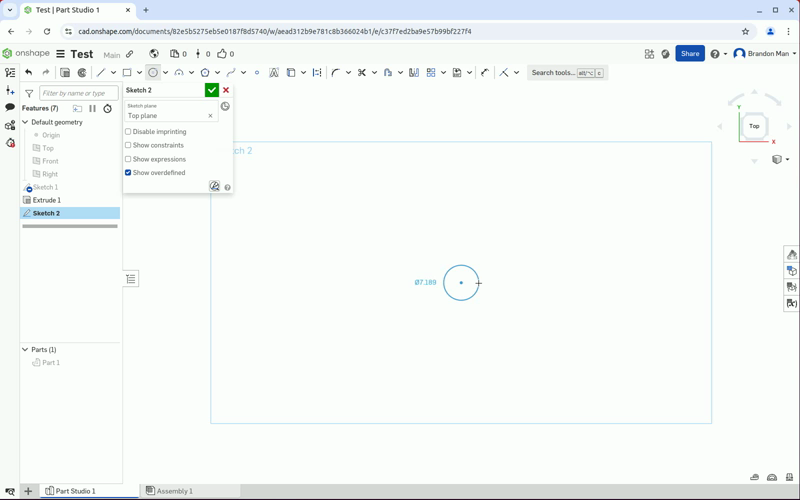
click(478, 282)
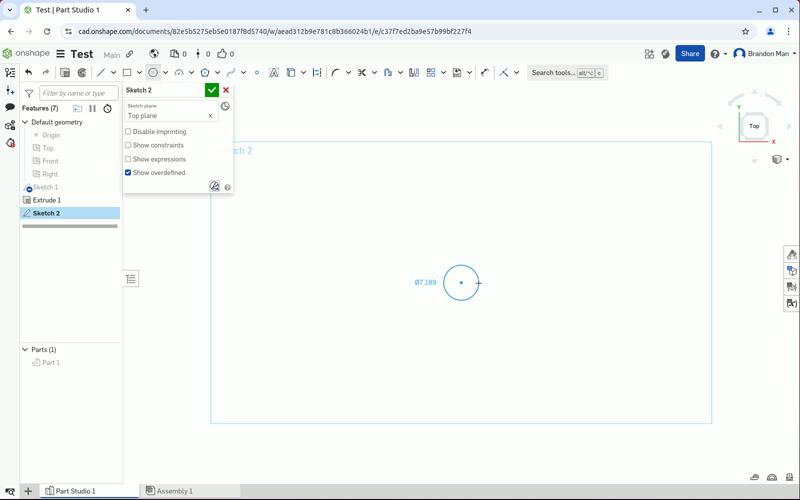
key(esc)
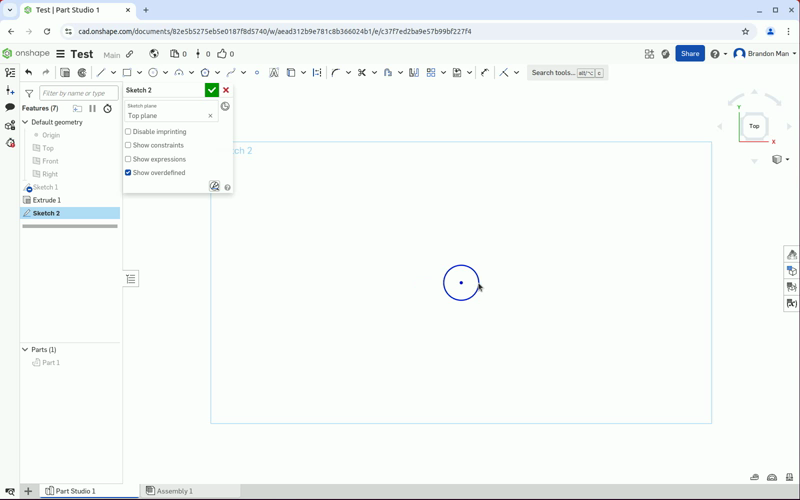
mouse_move(452, 272)
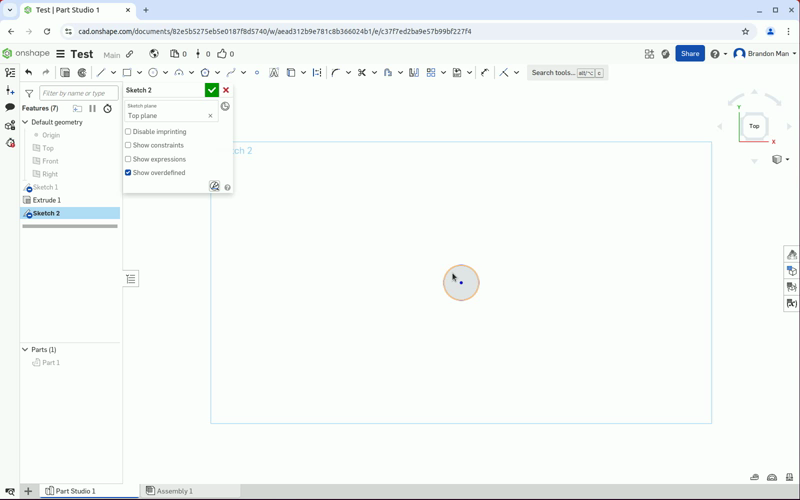
scroll(6)
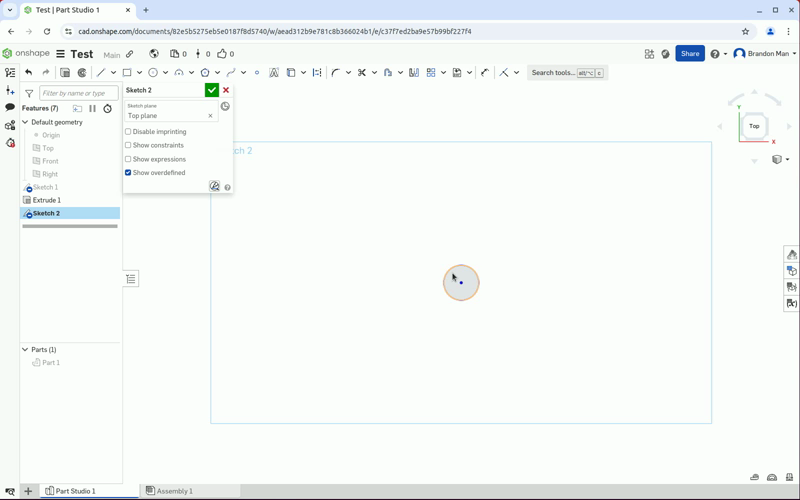
scroll(6)
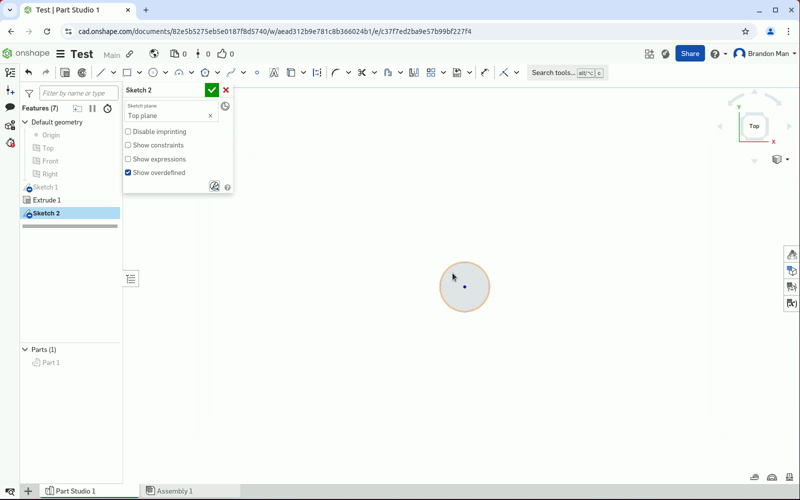
scroll(6)
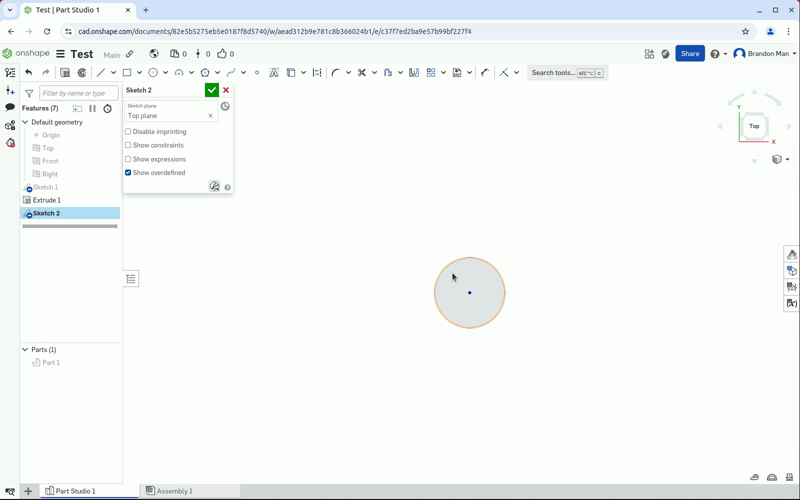
scroll(6)
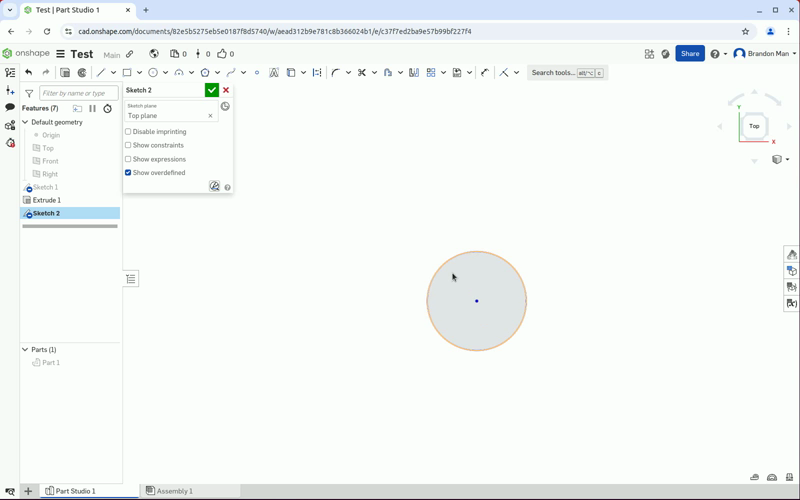
scroll(6)
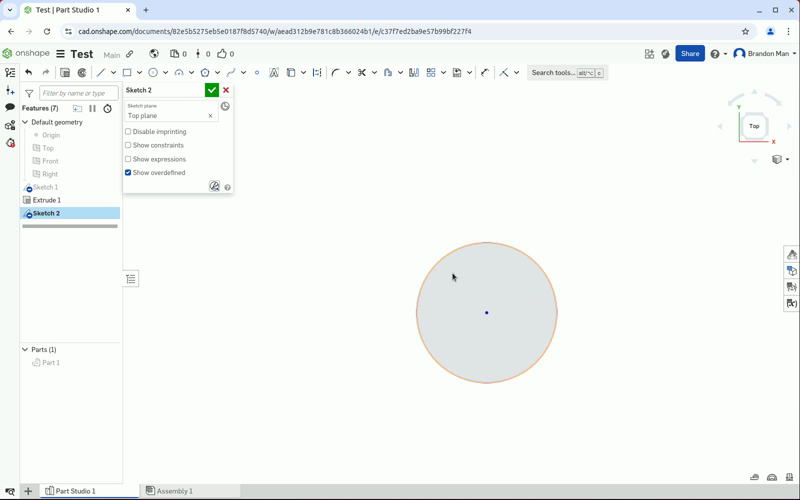
scroll(6)
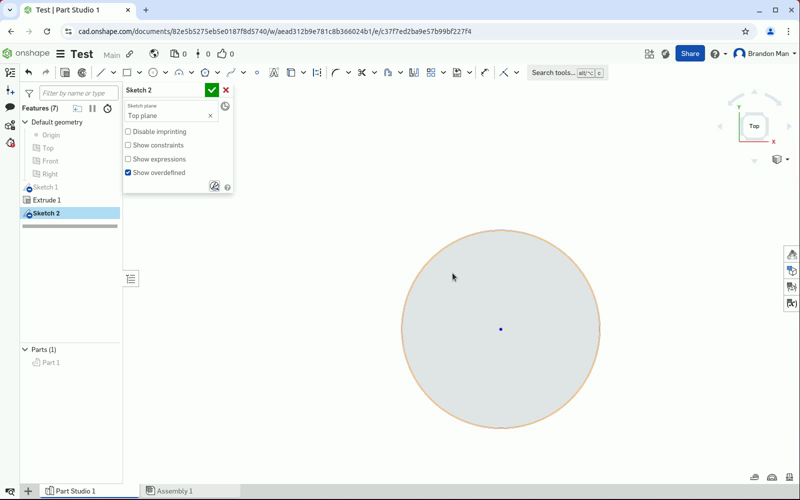
scroll(6)
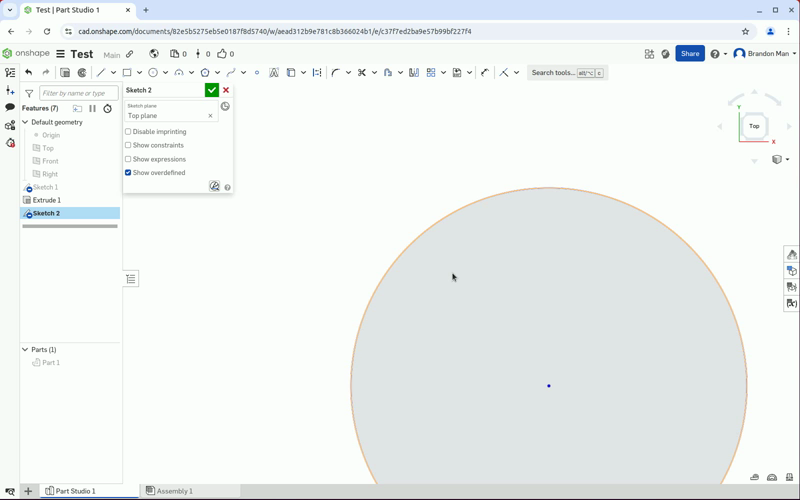
click(452, 272)
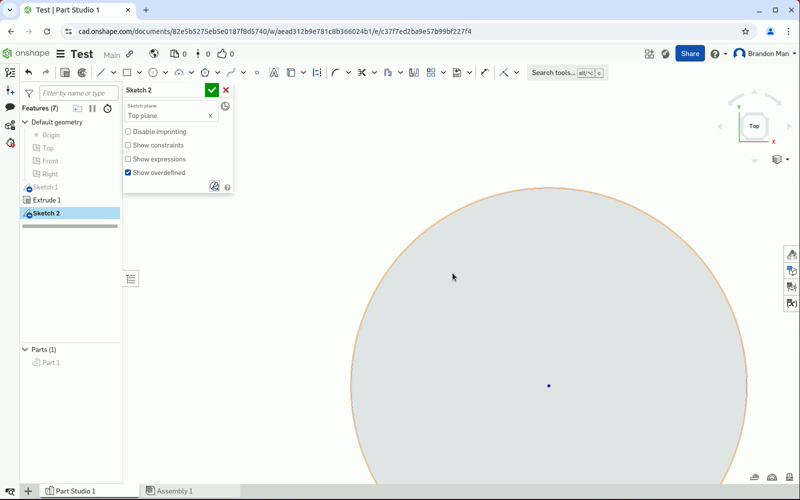
scroll(-6)
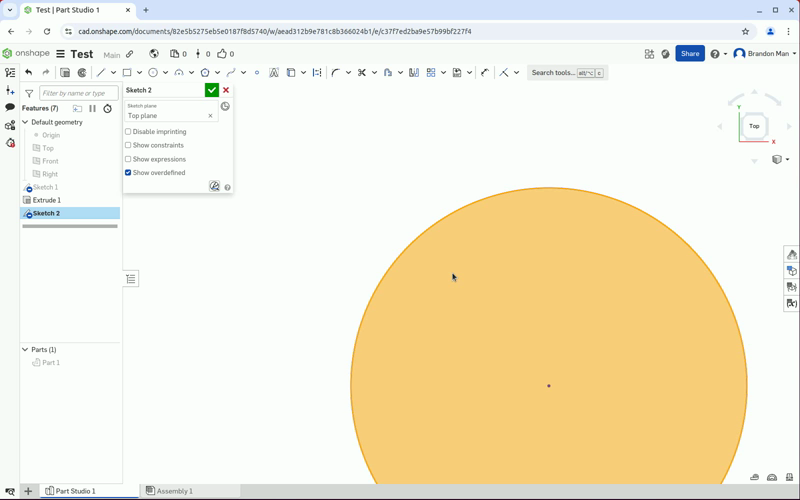
scroll(-6)
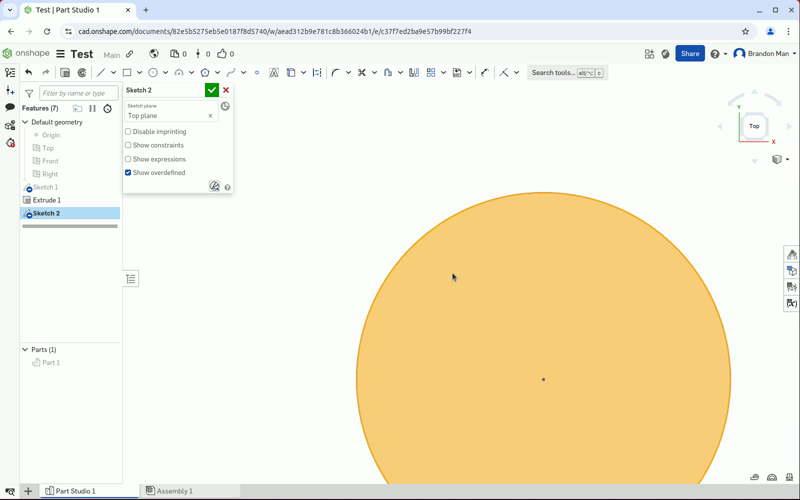
scroll(-6)
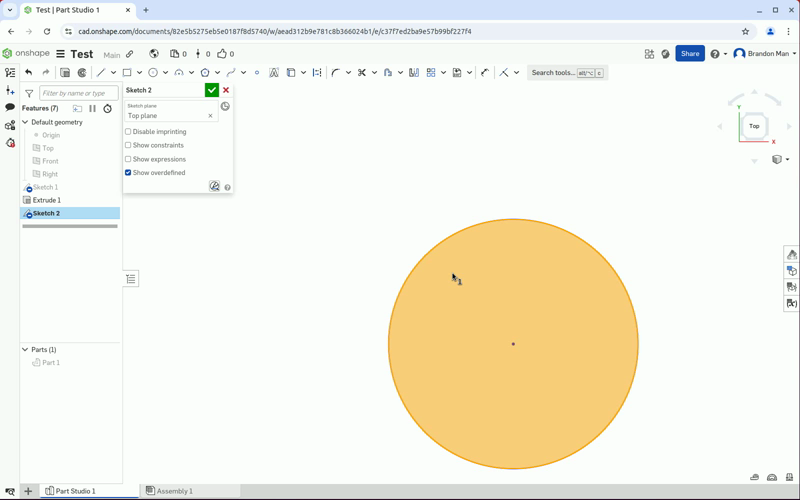
scroll(-6)
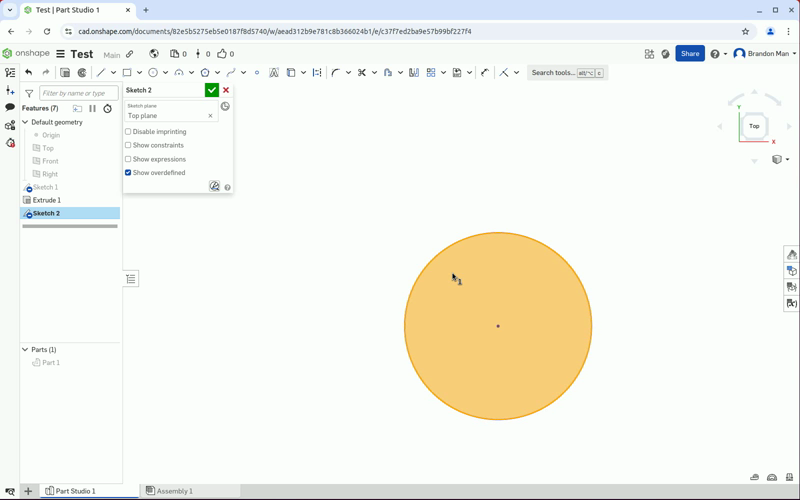
scroll(-6)
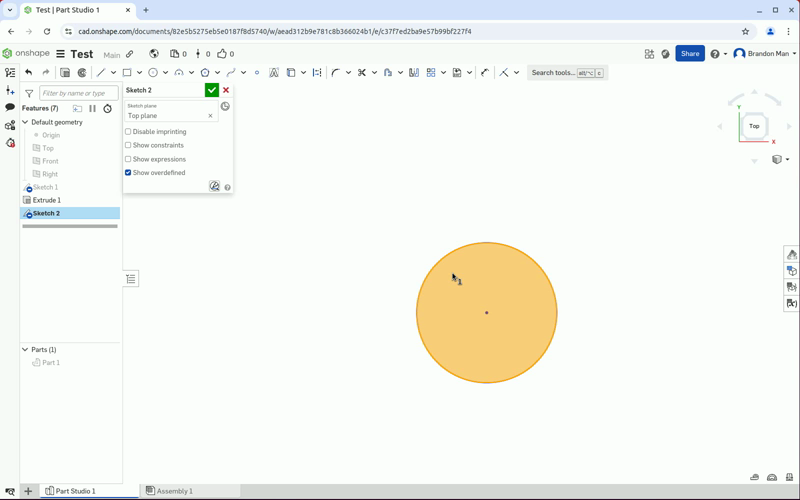
scroll(-6)
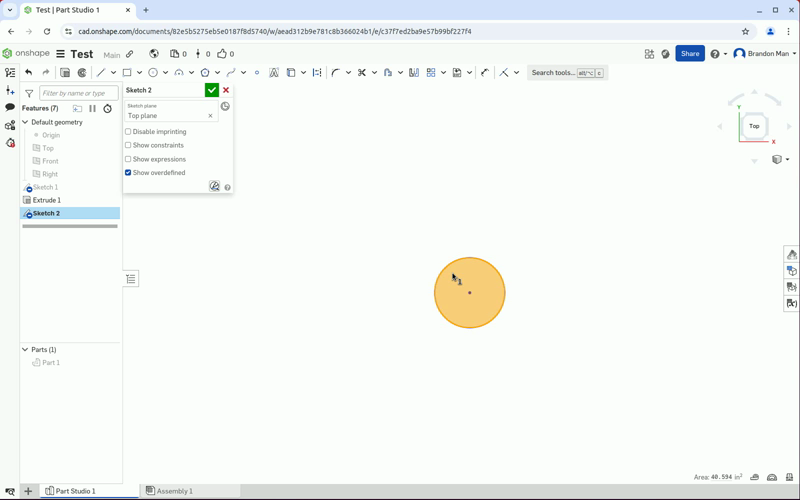
scroll(-6)
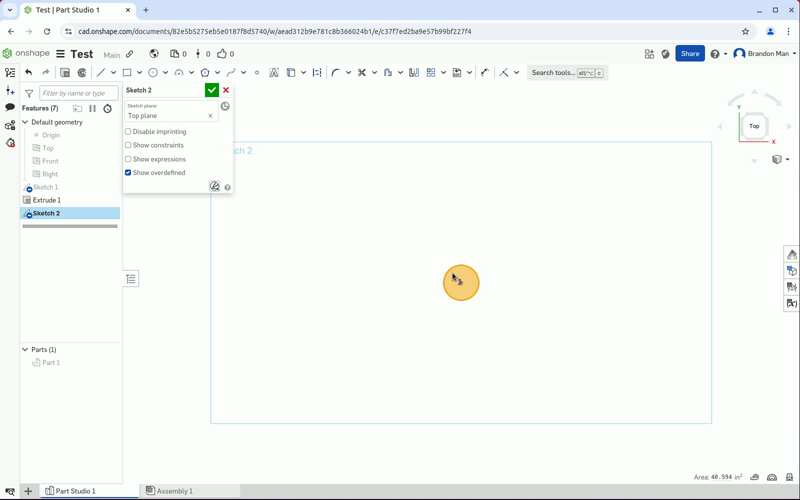
mouse_move(73, 352)
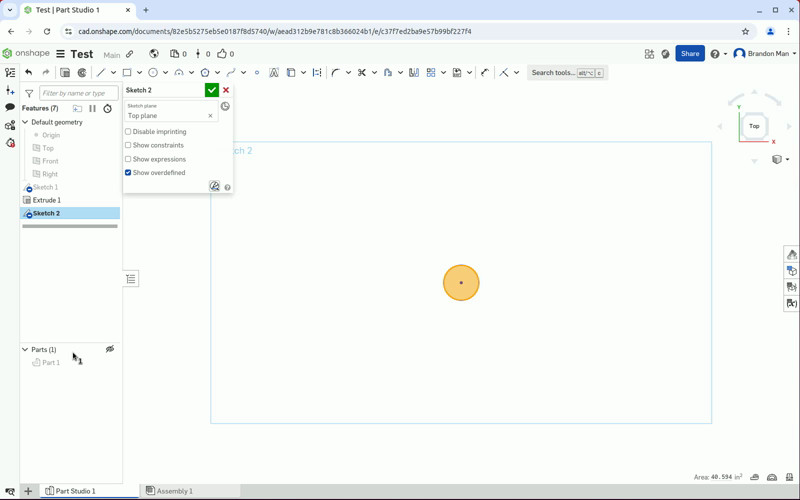
key(shift+y)
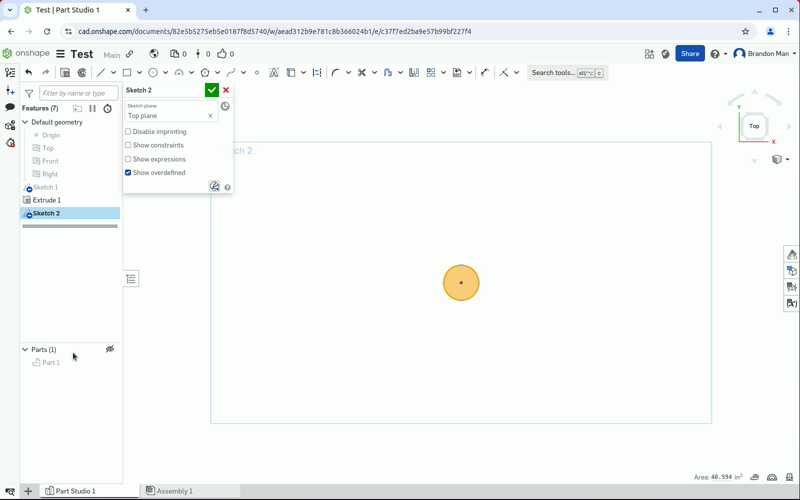
key(shift+e)
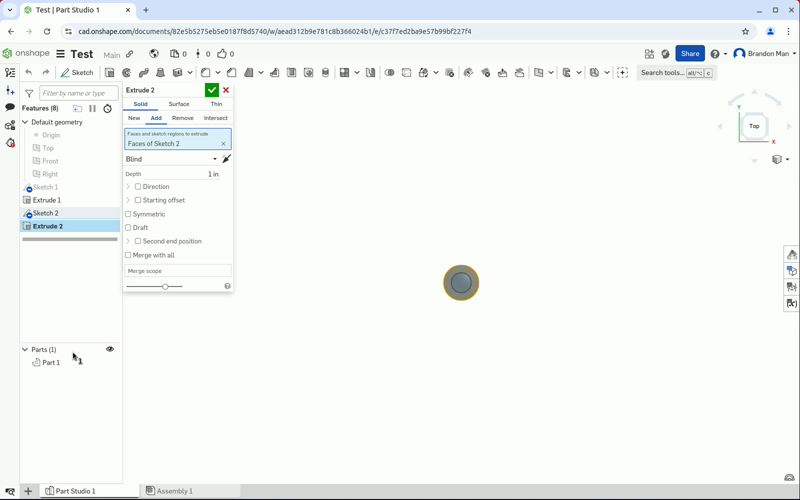
mouse_move(143, 106)
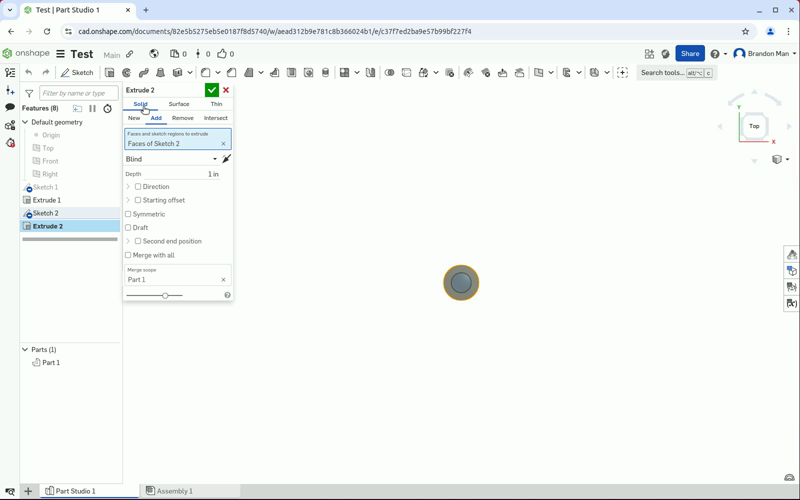
click(143, 106)
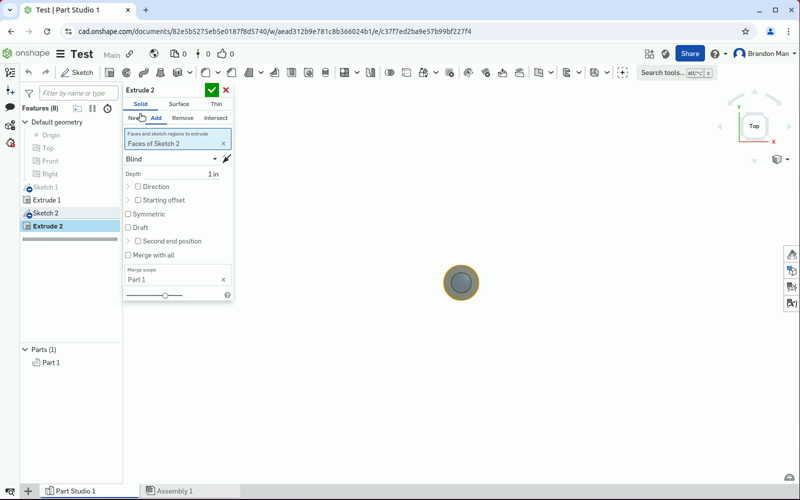
mouse_move(137, 120)
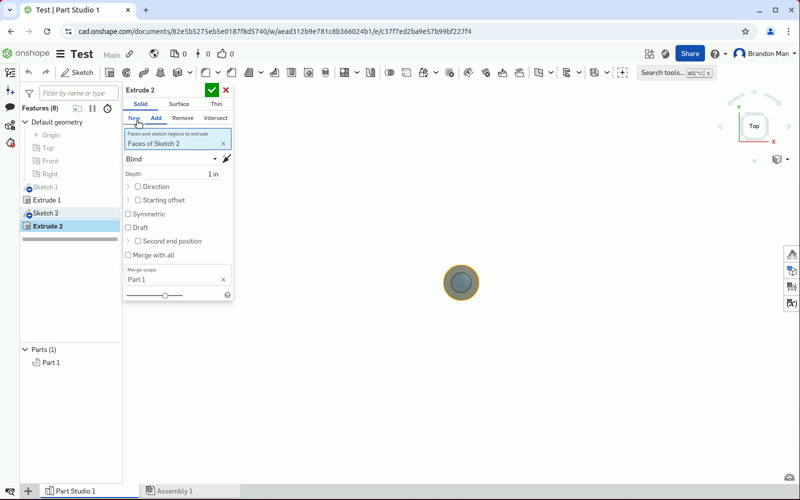
click(137, 120)
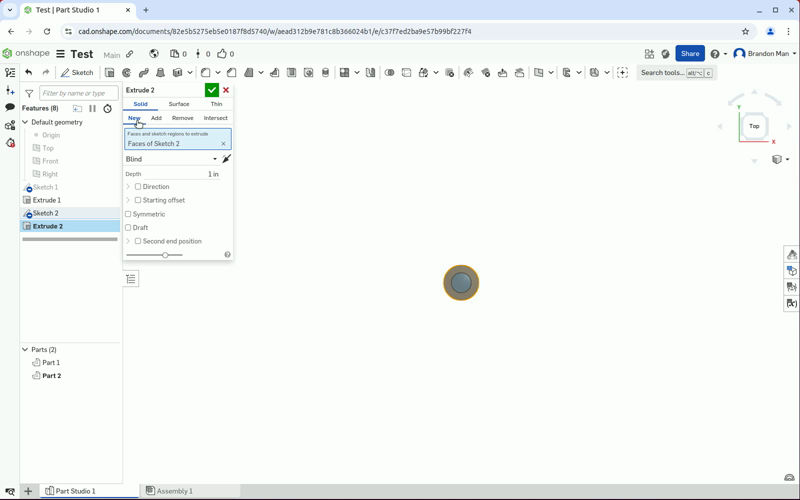
key(tab, 4)
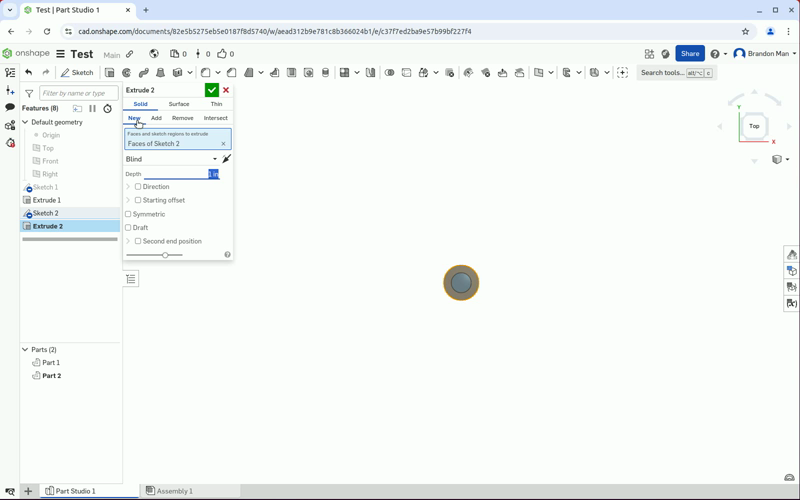
text(1.444)
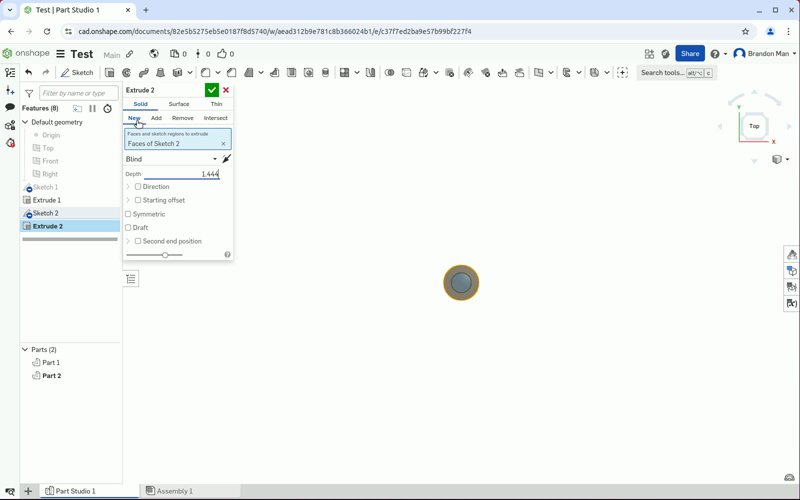
key(enter)
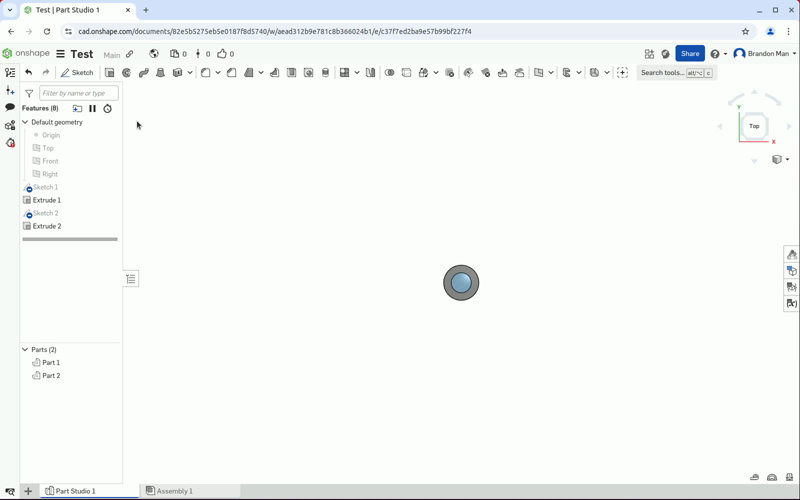
key(shift+h)
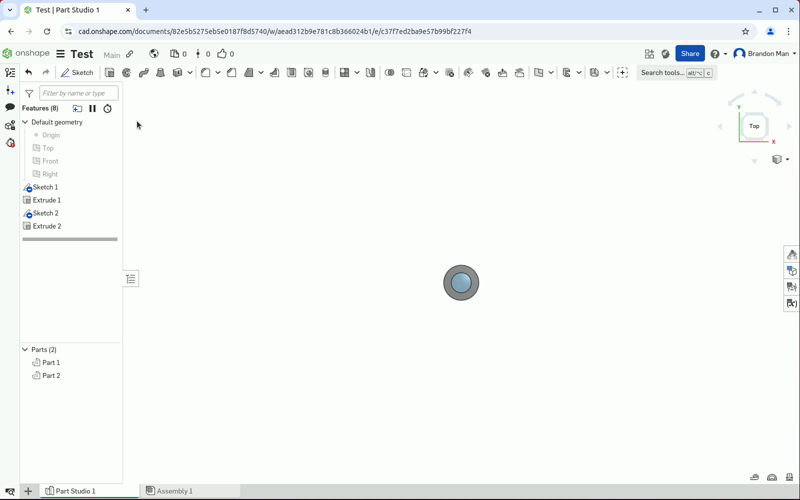
key(shift+h)
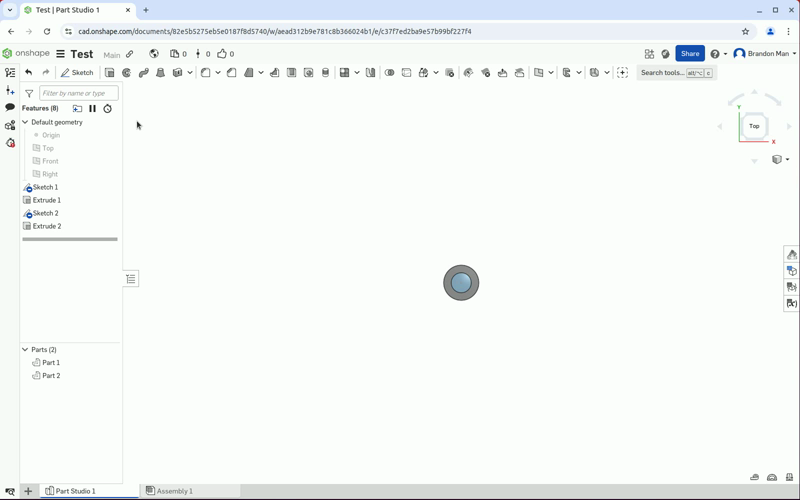
key(shift+7)
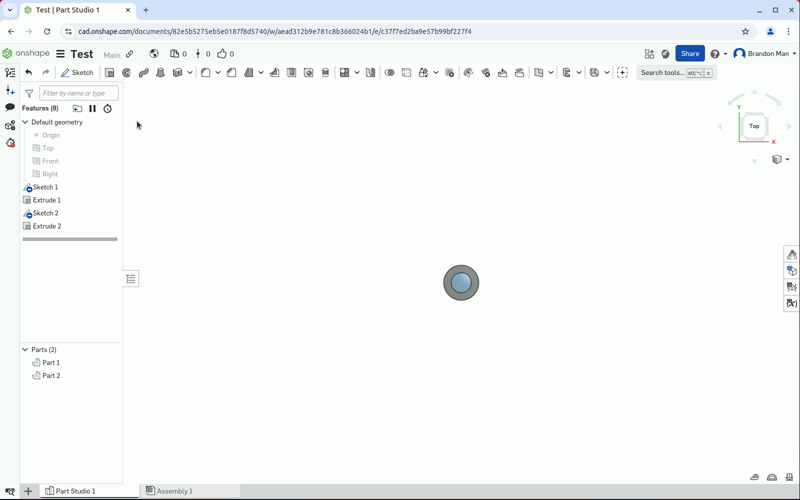
key(up, 3)
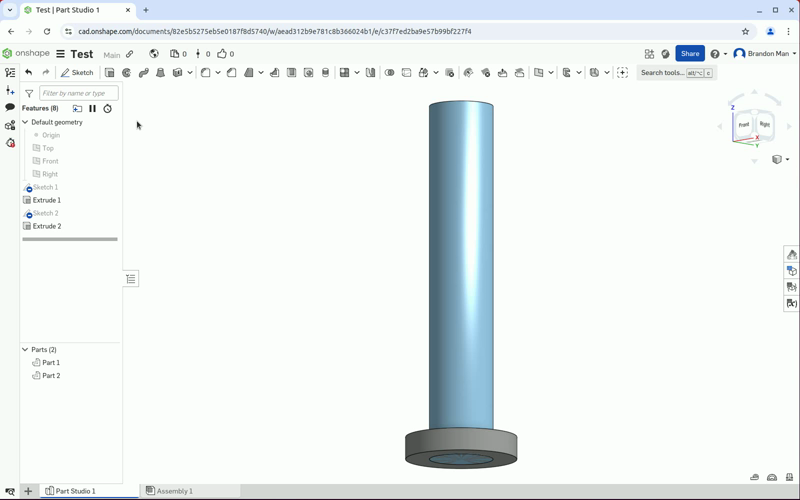
key(left, 3)
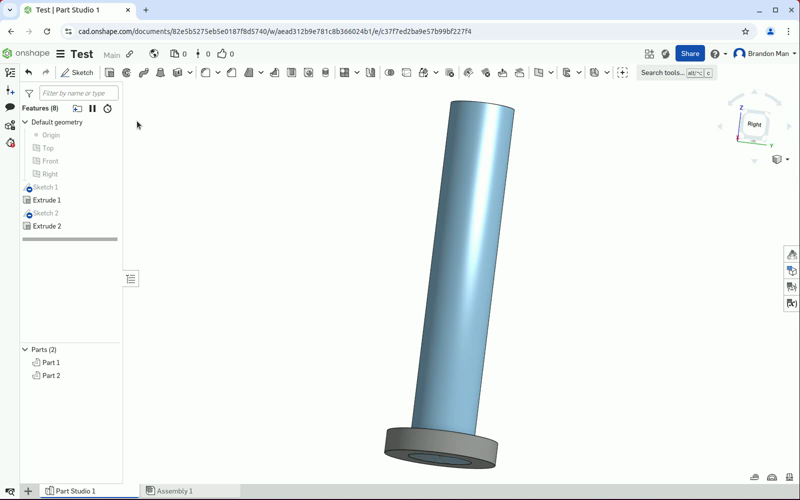
key(right, 3)
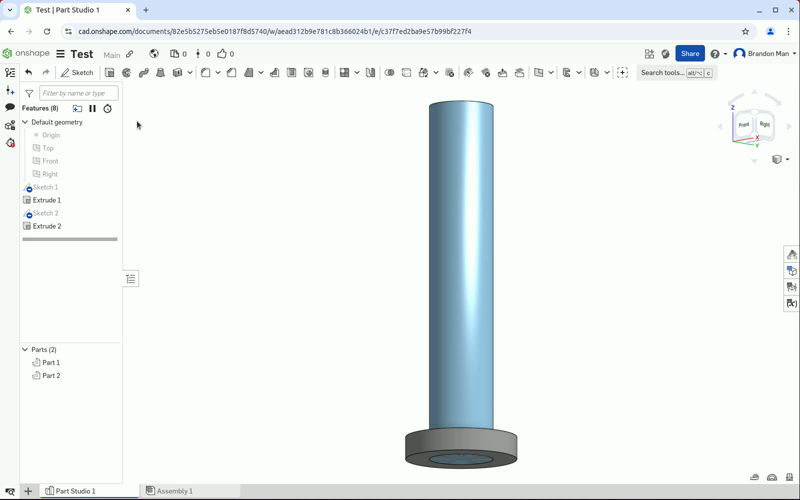
key(down, 3)
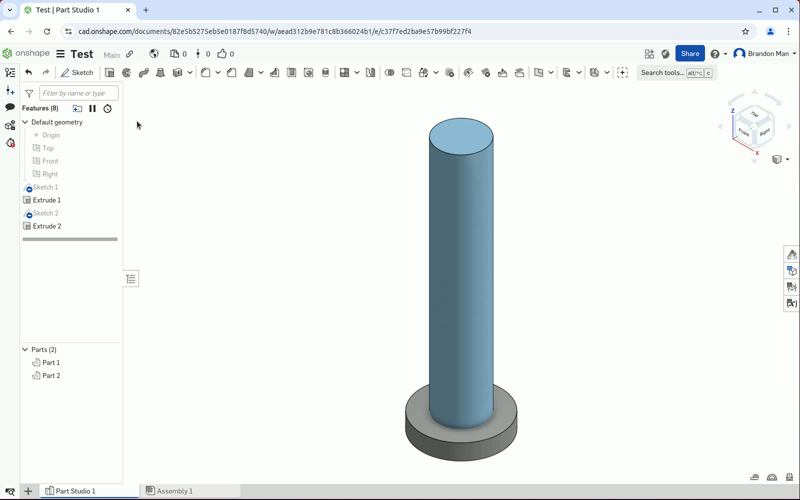
mouse_move(73, 189)
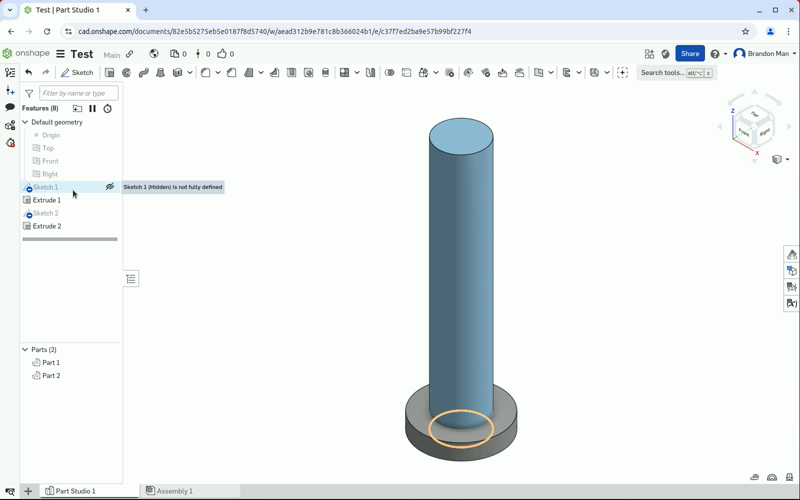
click(73, 189)